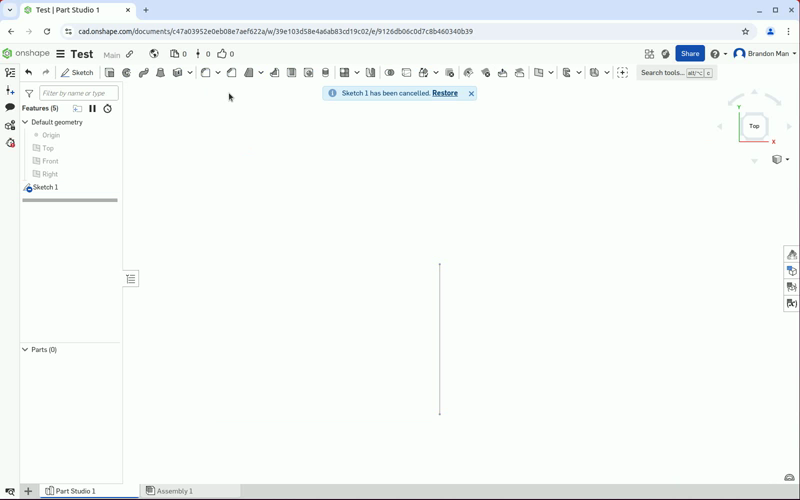
key(shift+h)
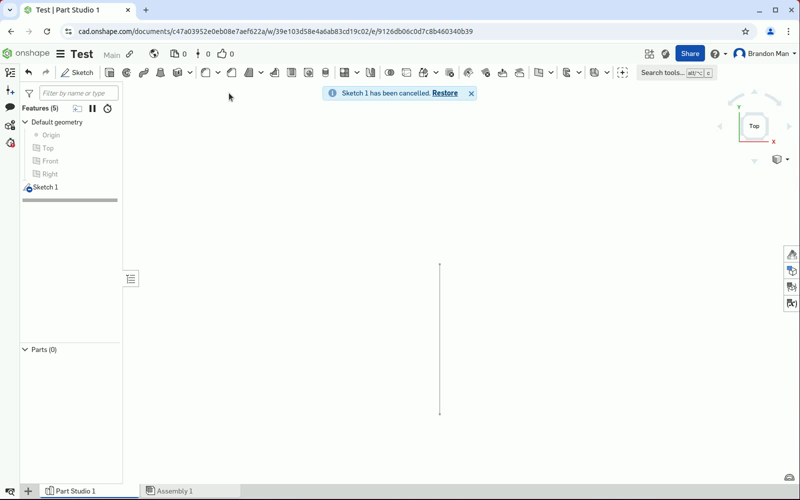
key(shift+s)
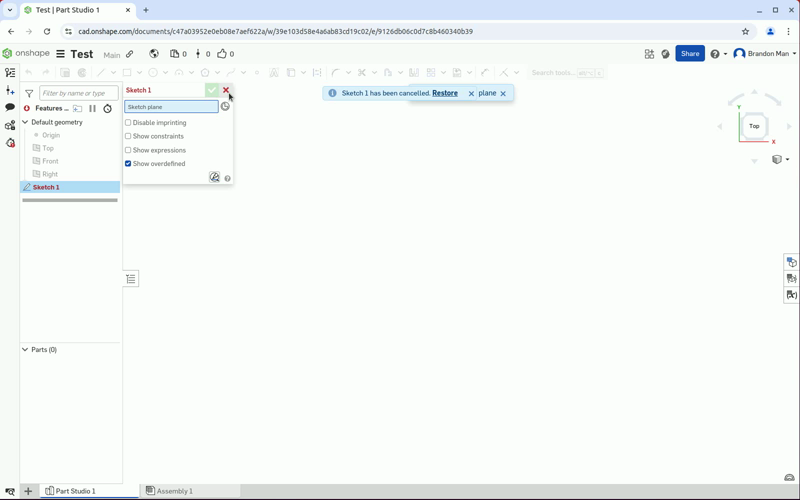
mouse_move(73, 150)
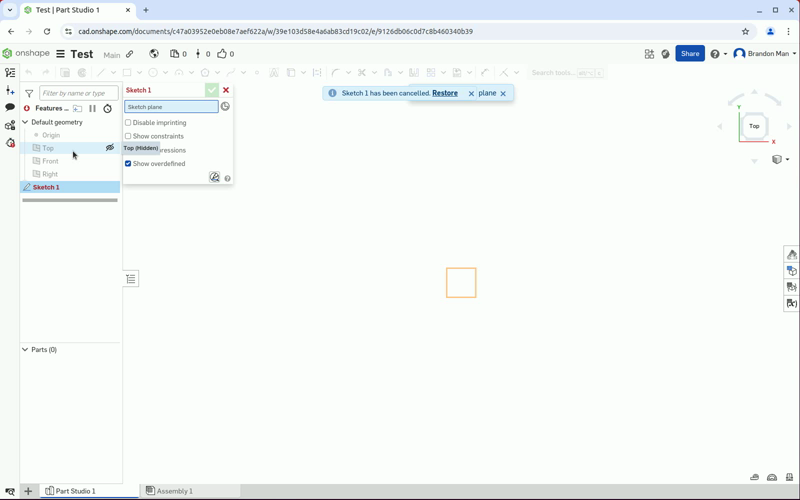
click(73, 150)
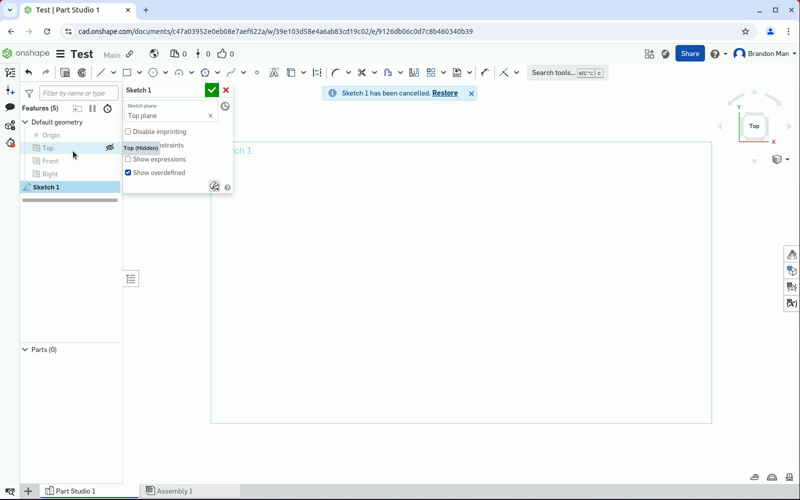
mouse_move(73, 352)
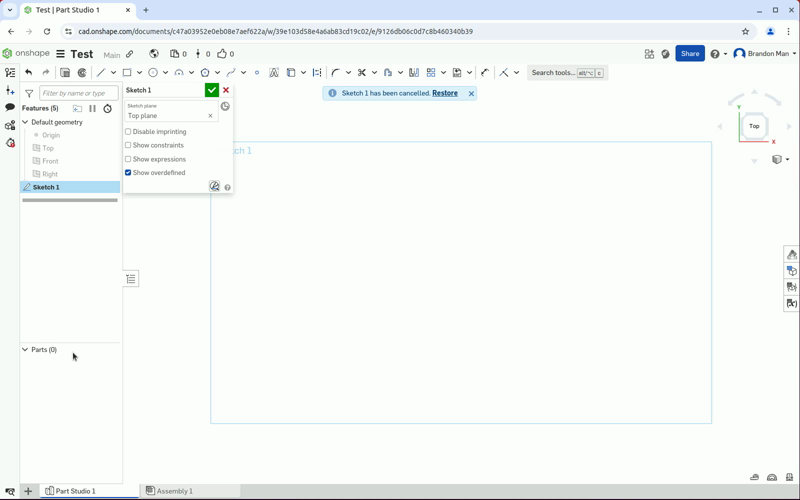
key(y)
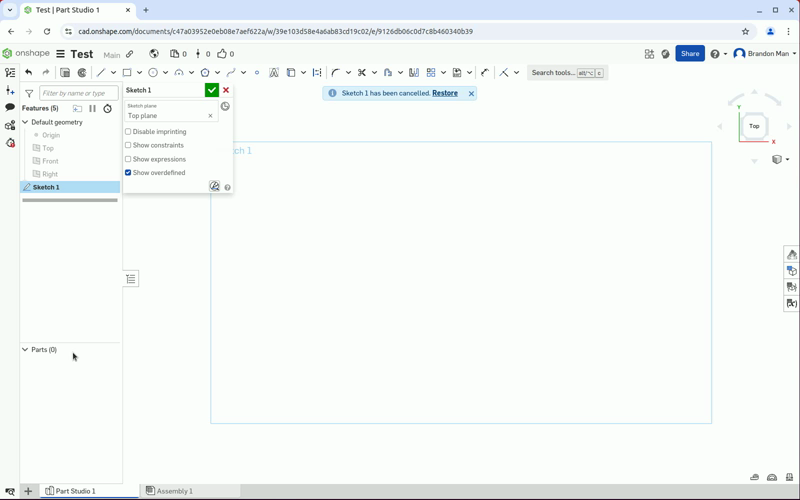
key(l)
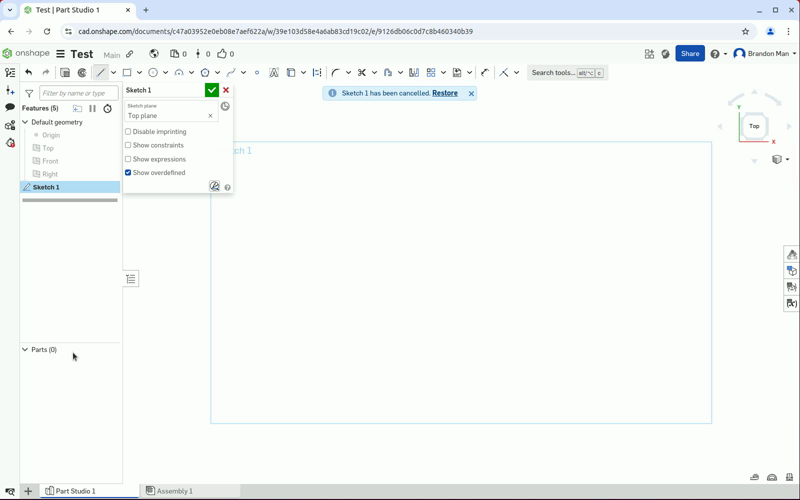
key_down(shift)
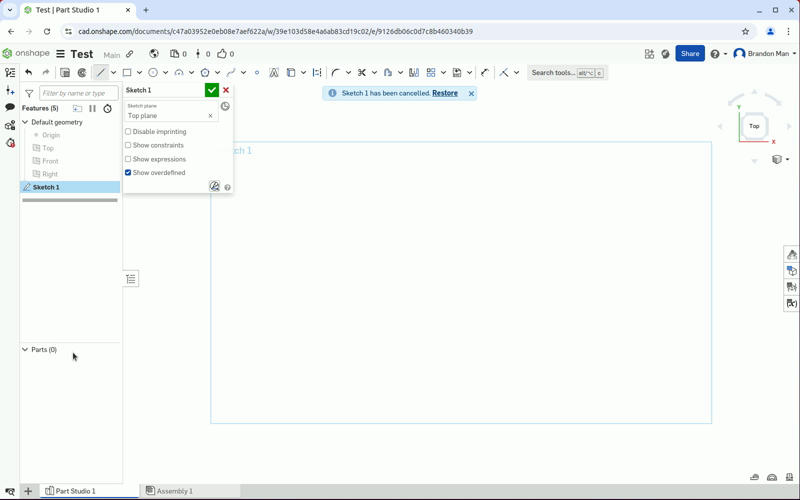
mouse_move(380, 282)
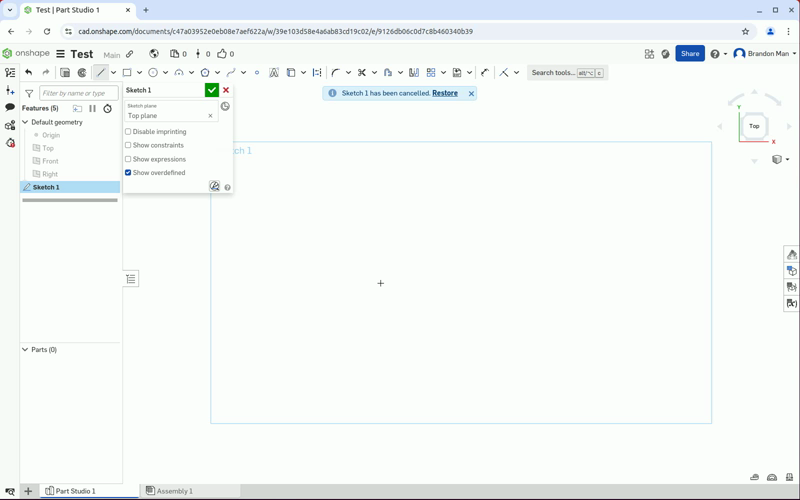
click(380, 282)
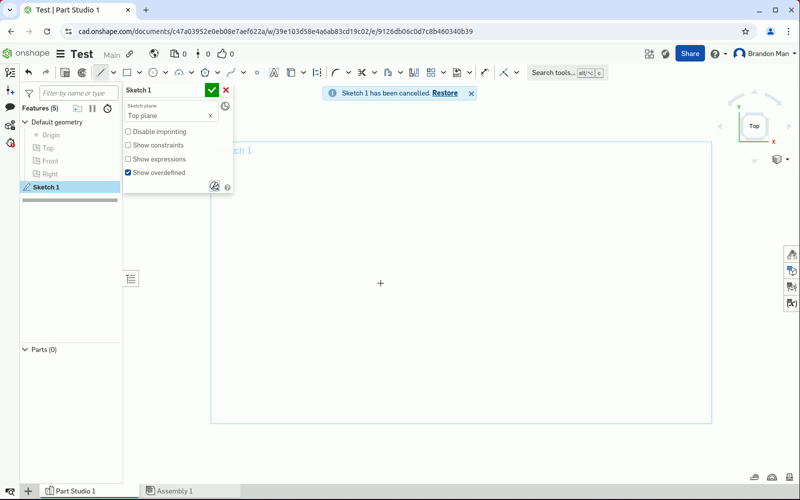
key_up(shift)
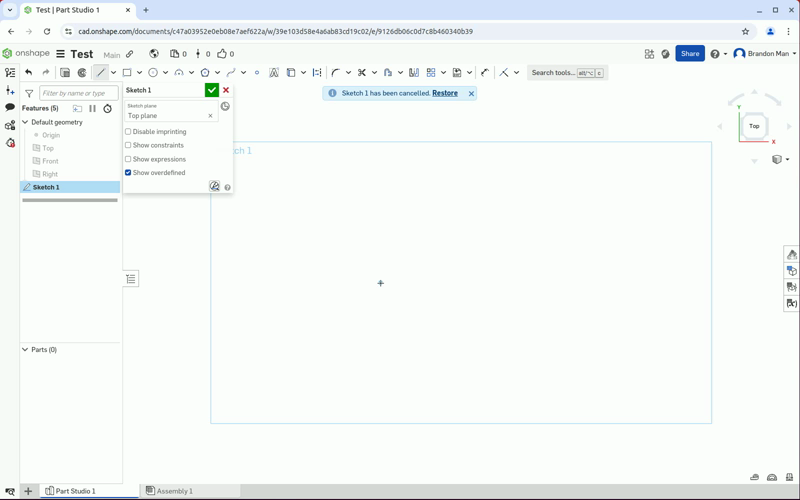
key_down(shift)
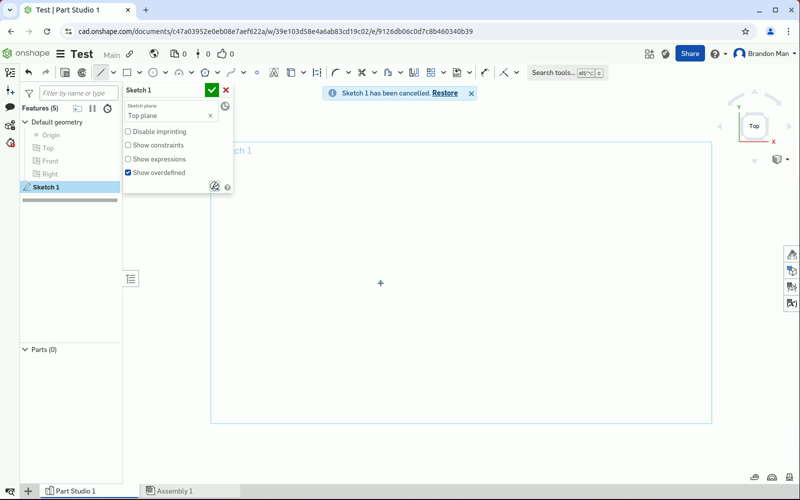
mouse_move(448, 249)
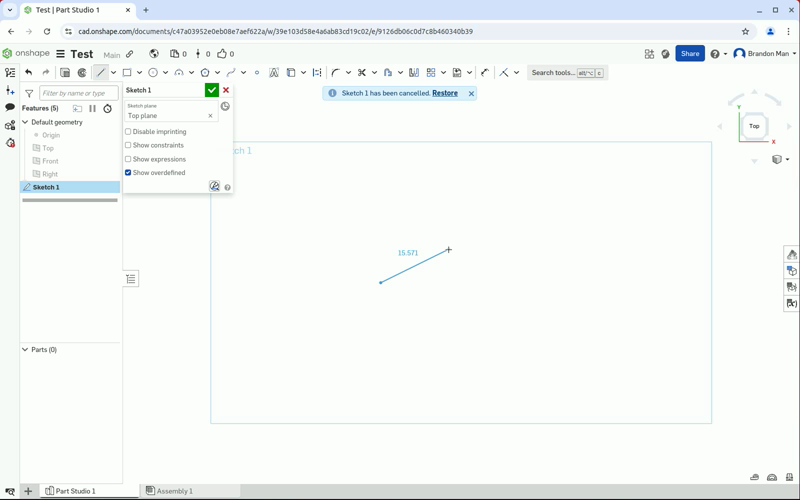
click(448, 249)
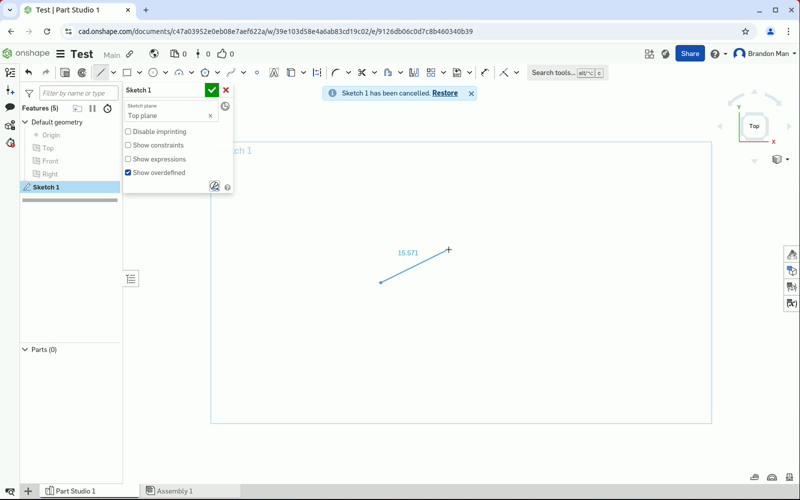
key_up(shift)
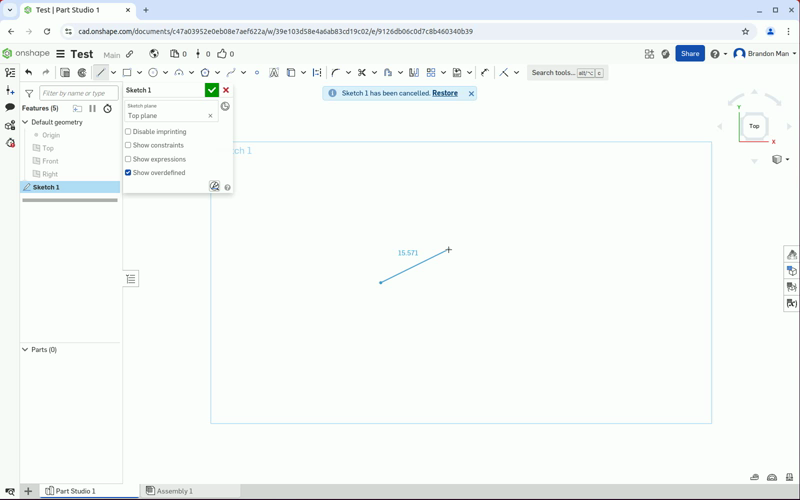
key_down(shift)
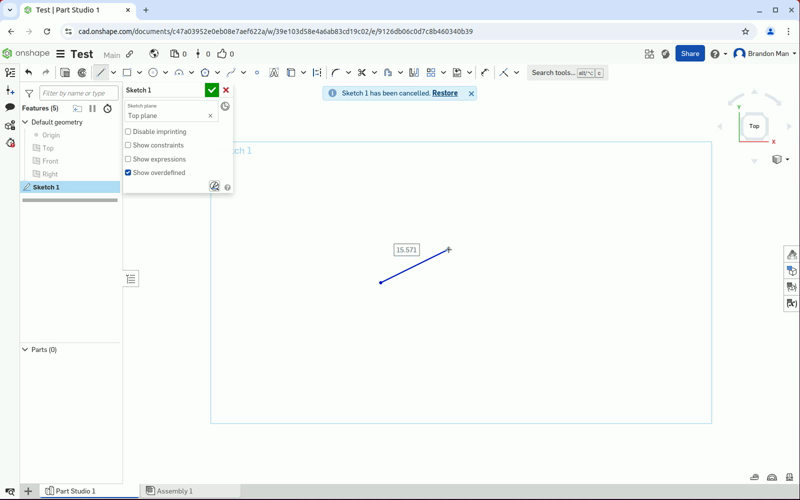
mouse_move(380, 249)
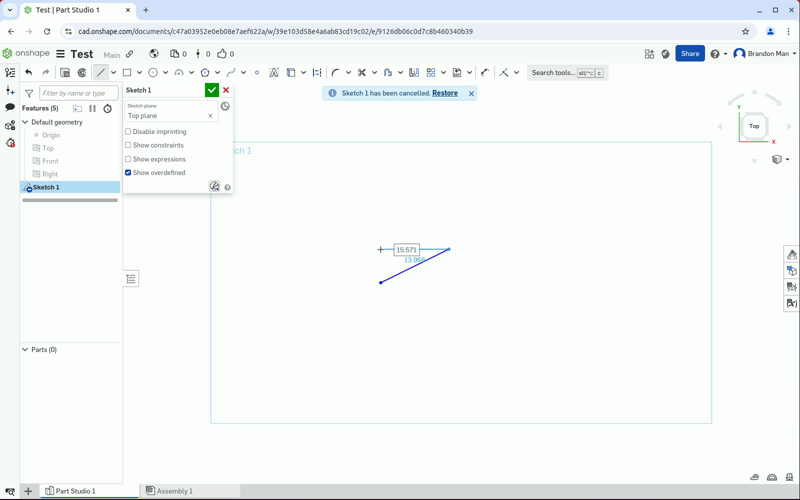
click(380, 249)
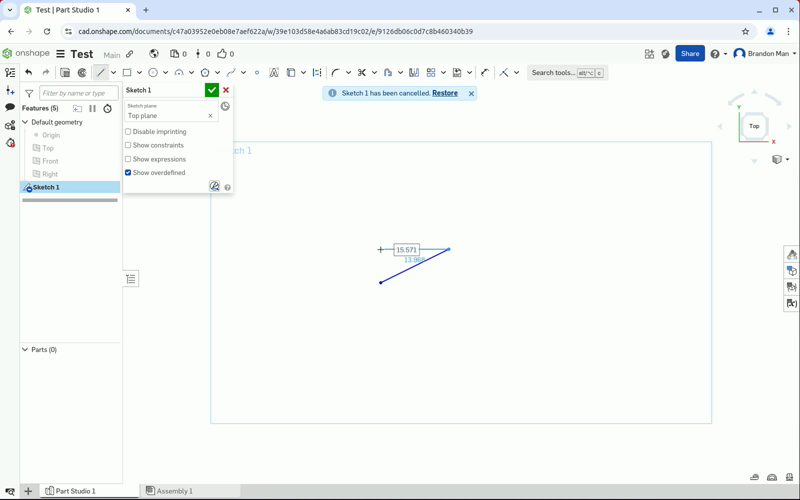
key_up(shift)
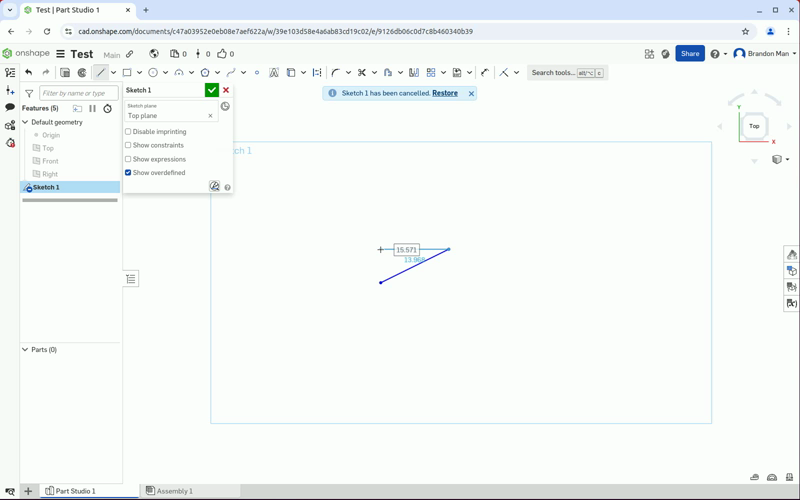
mouse_move(410, 249)
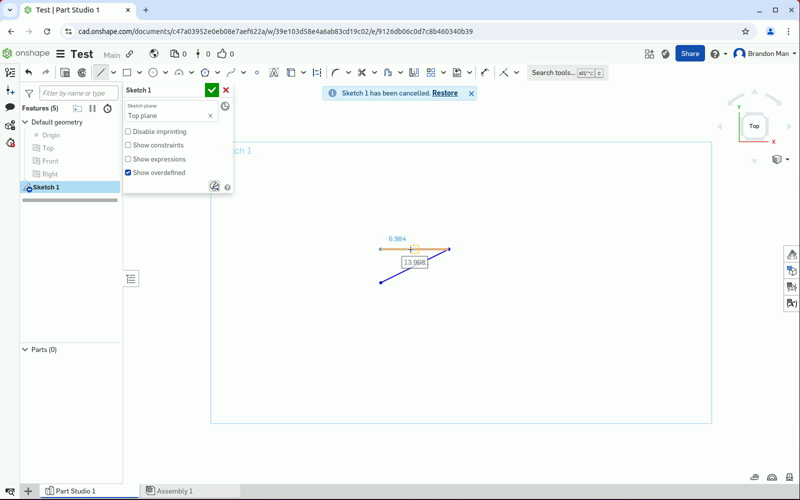
key_down(shift)
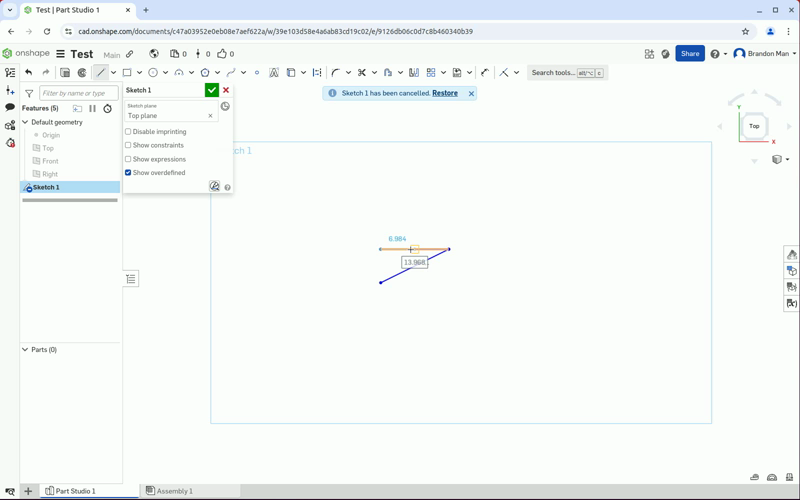
mouse_move(380, 282)
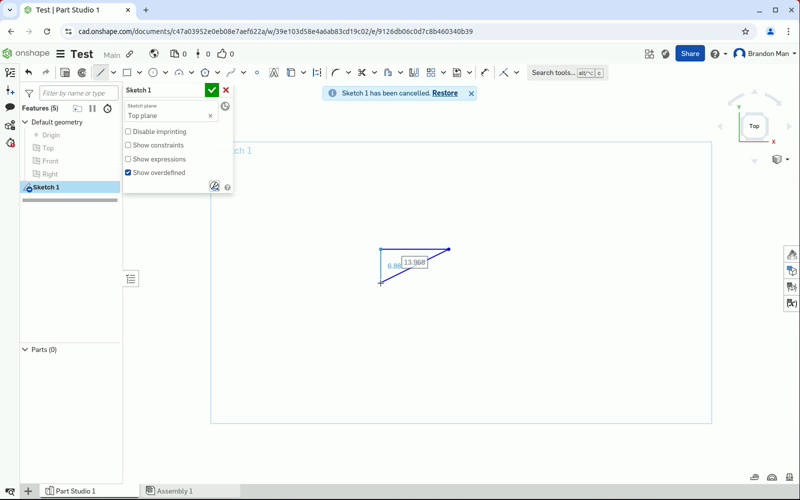
key_up(shift)
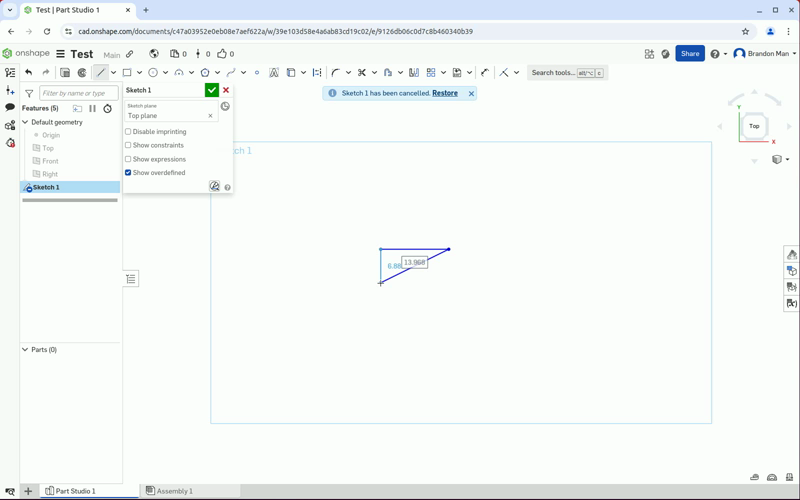
click(380, 282)
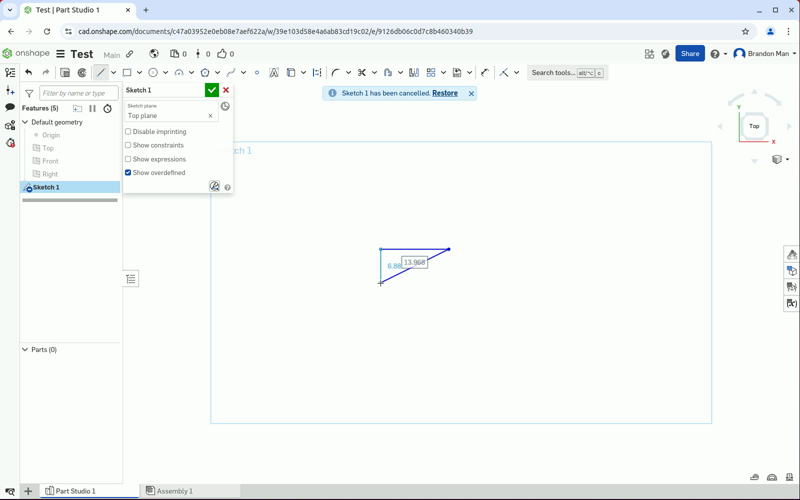
key(esc)
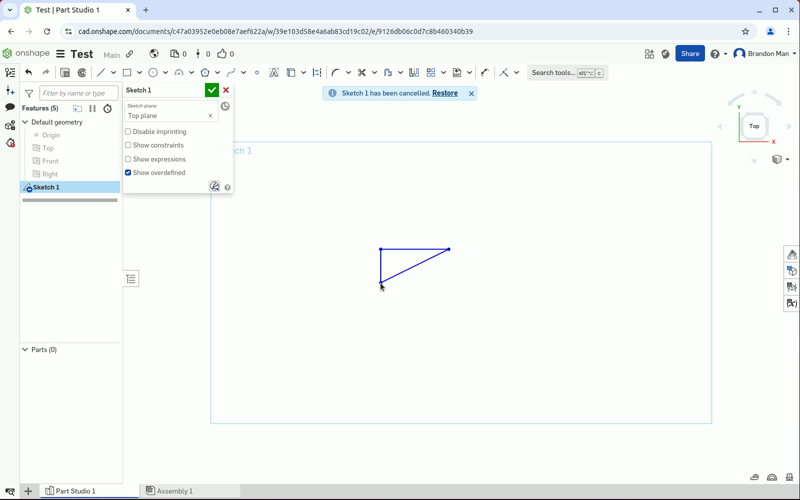
mouse_move(387, 256)
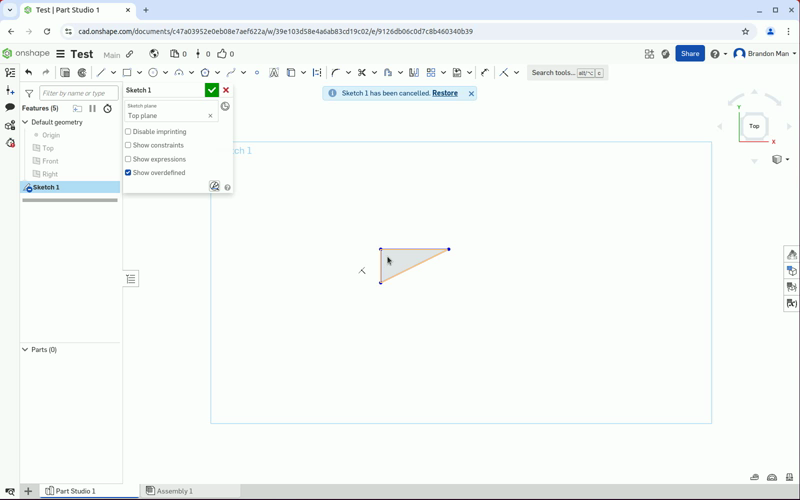
scroll(6)
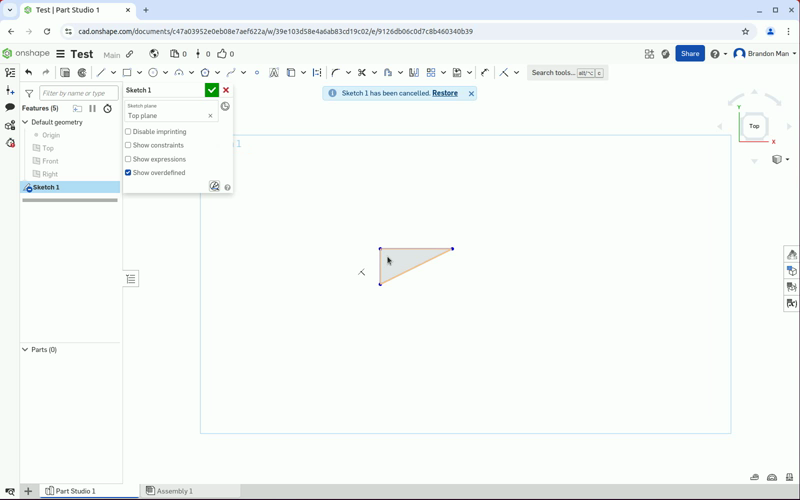
scroll(6)
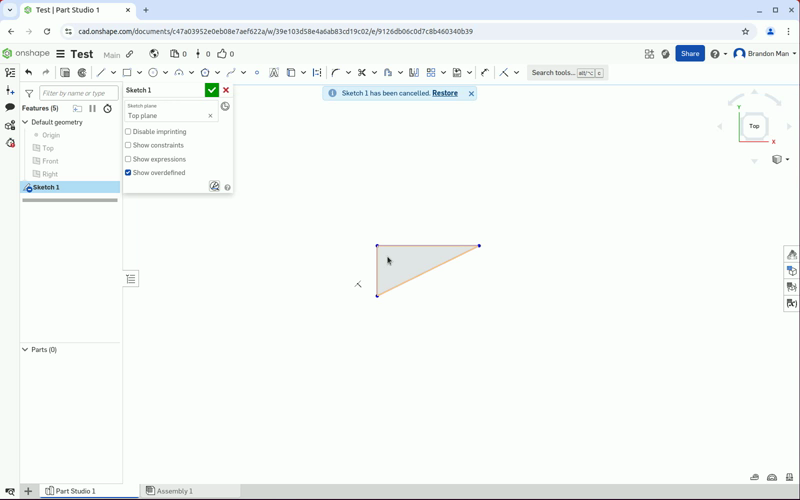
scroll(6)
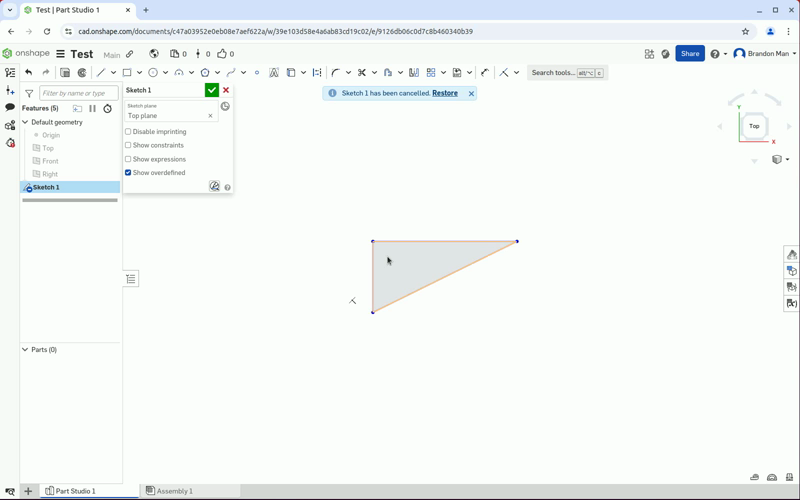
scroll(6)
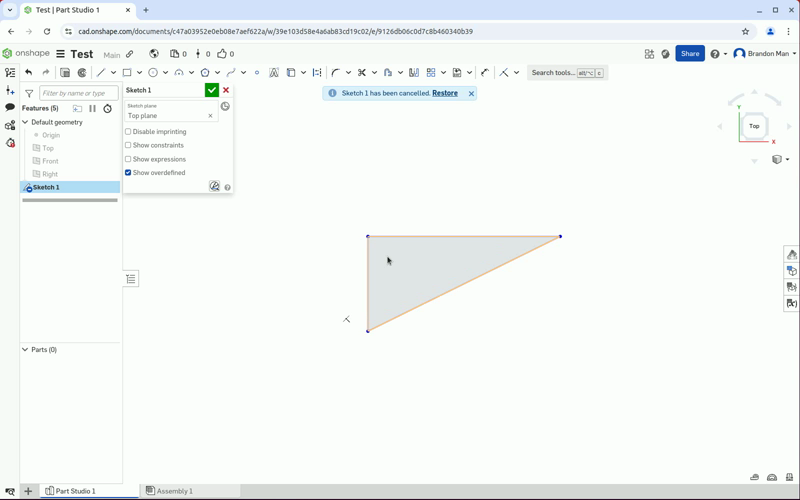
scroll(6)
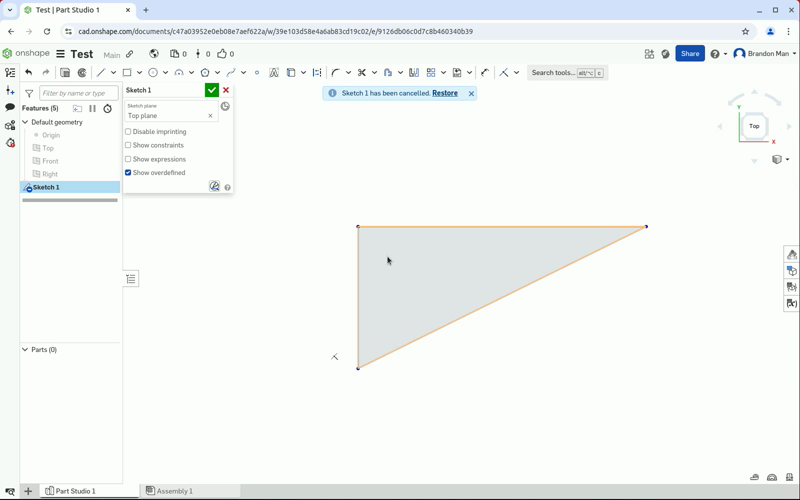
scroll(6)
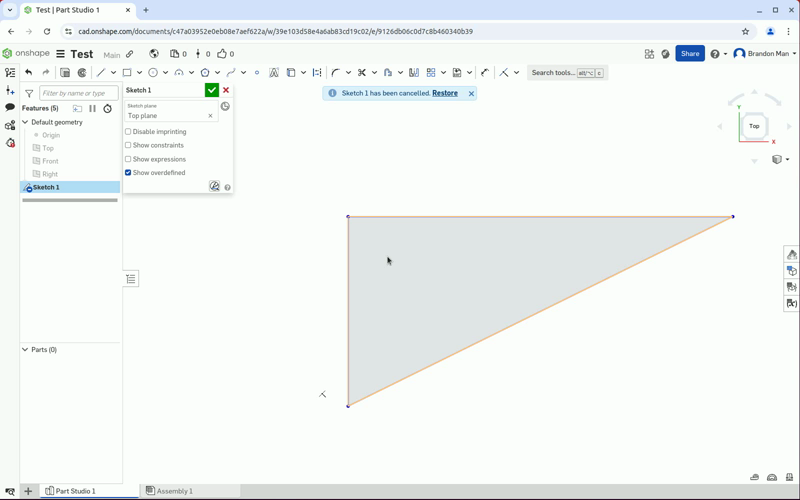
scroll(6)
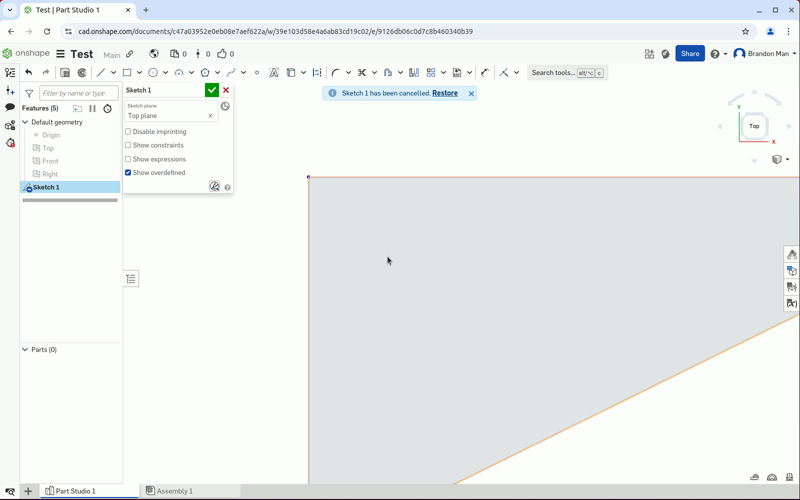
click(387, 256)
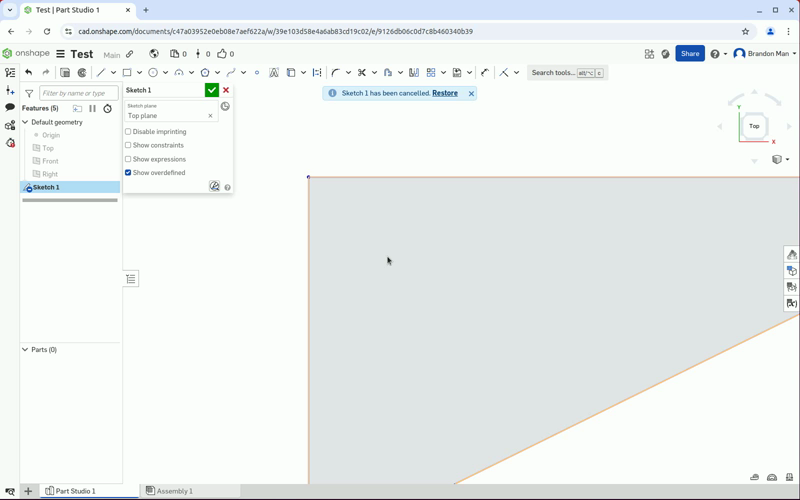
scroll(-6)
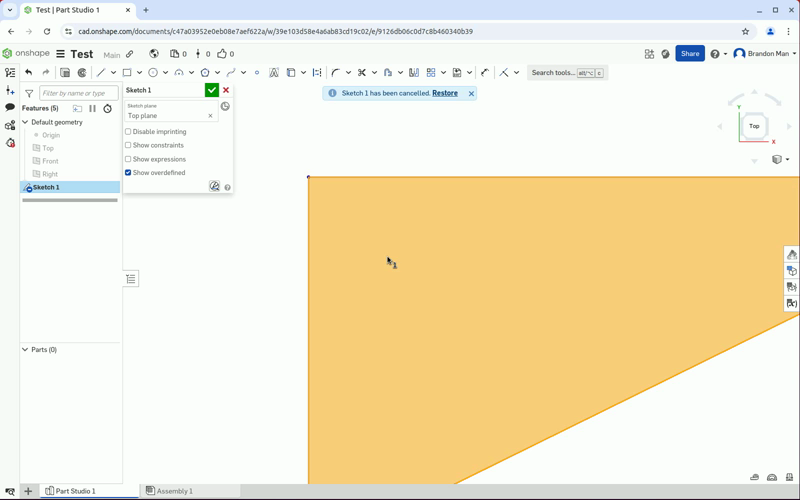
scroll(-6)
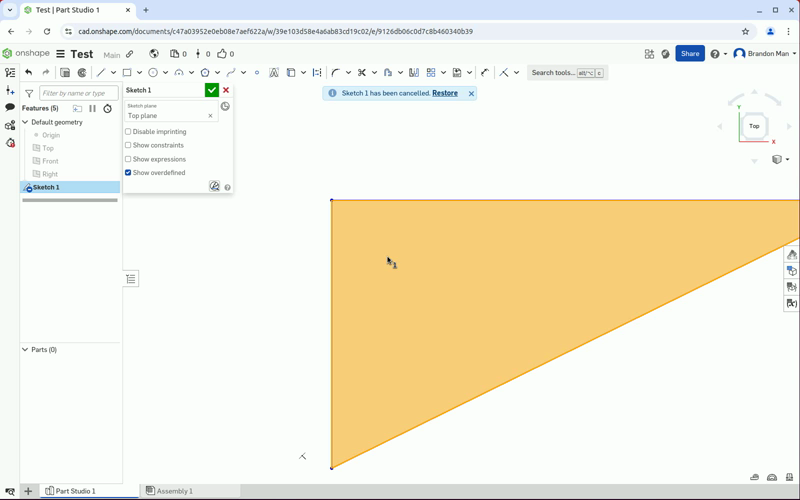
scroll(-6)
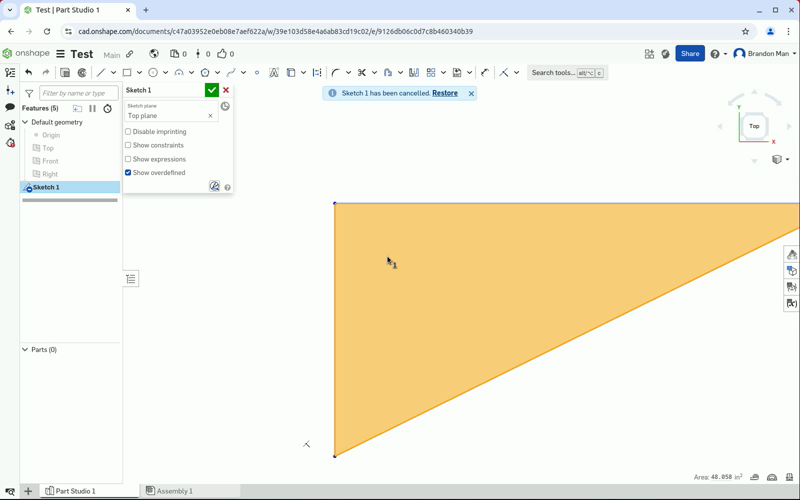
scroll(-6)
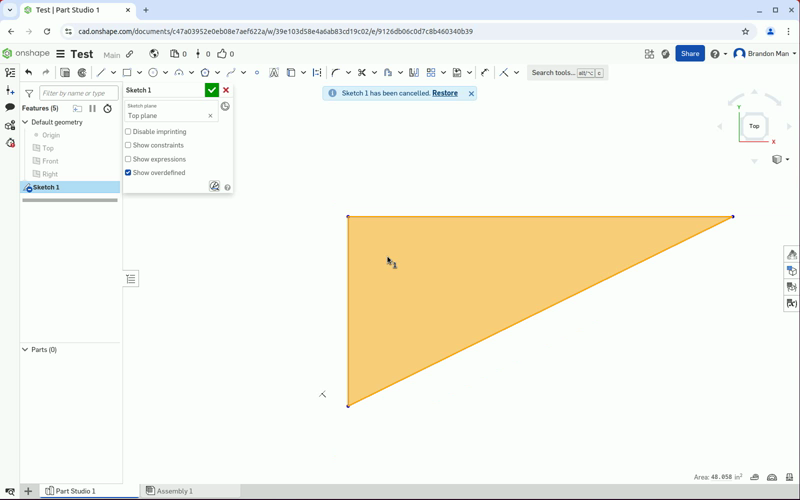
scroll(-6)
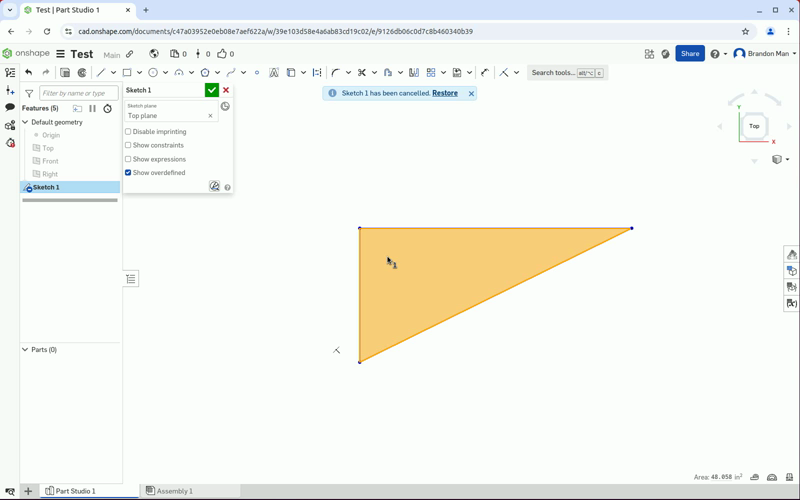
scroll(-6)
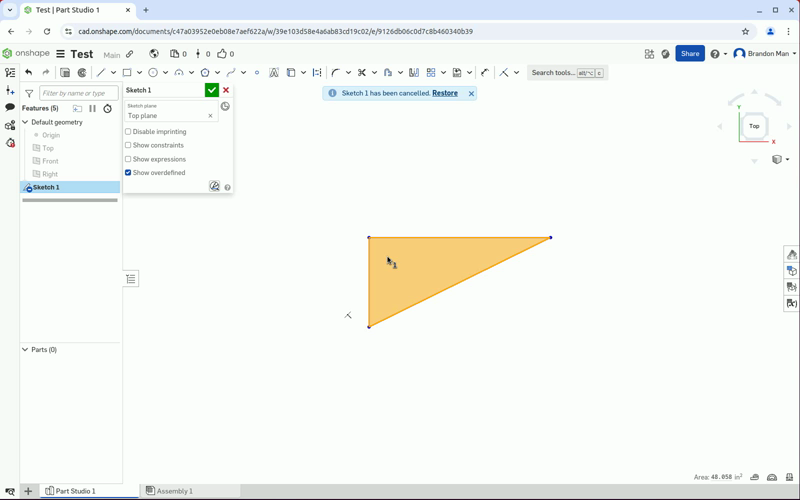
scroll(-6)
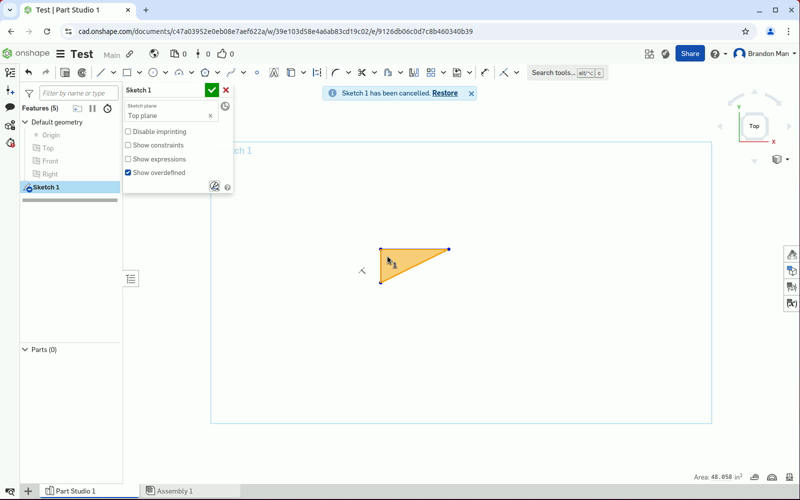
mouse_move(73, 352)
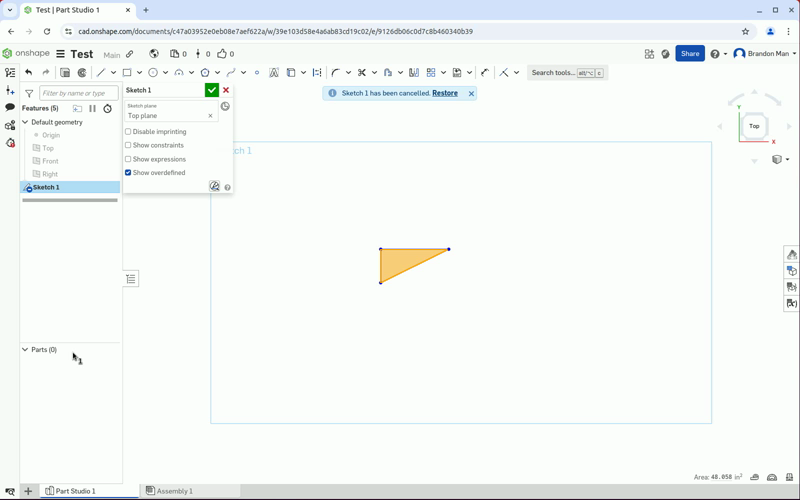
key(shift+y)
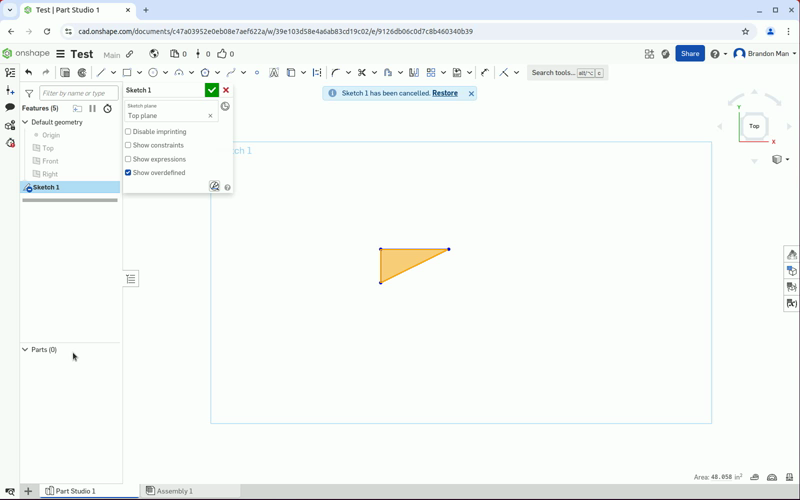
key(shift+e)
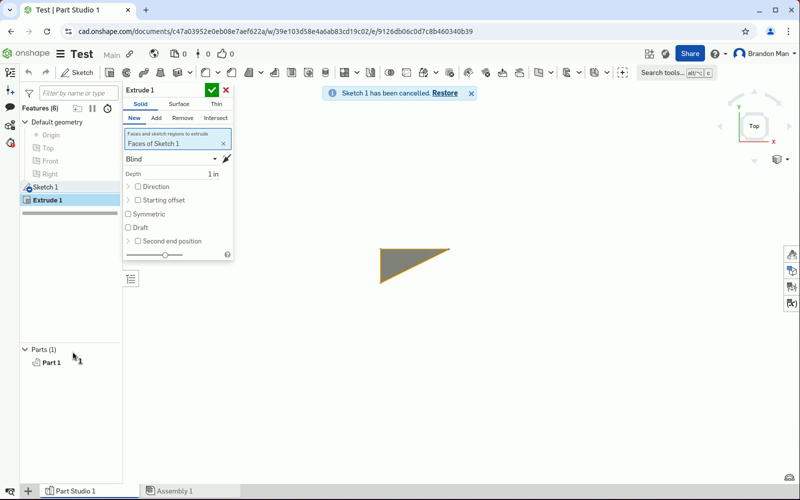
mouse_move(143, 106)
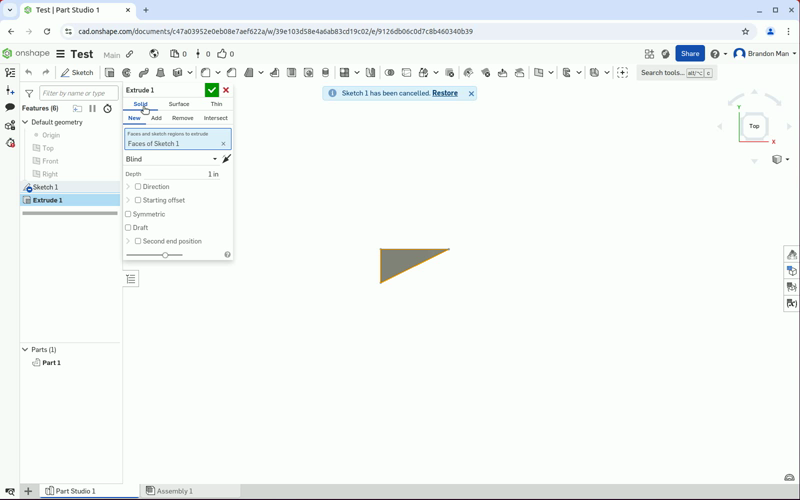
click(143, 106)
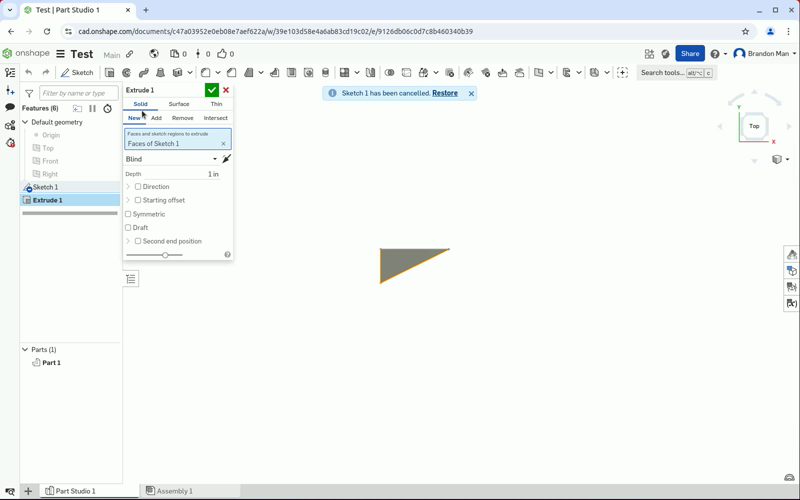
mouse_move(137, 120)
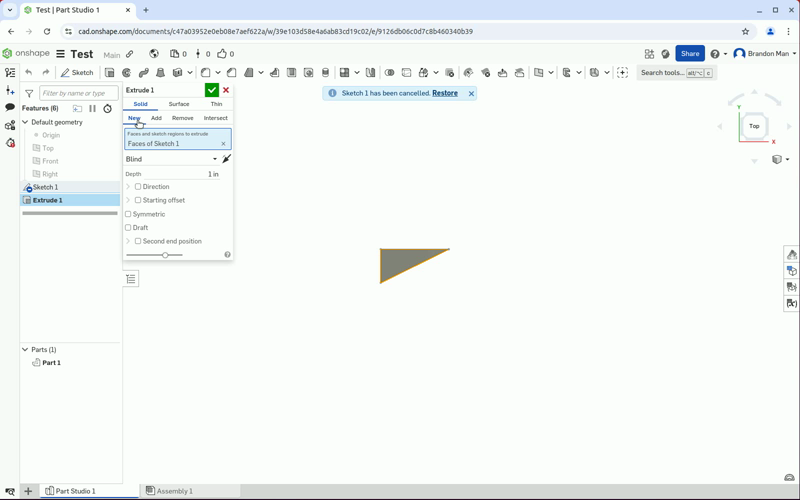
click(137, 120)
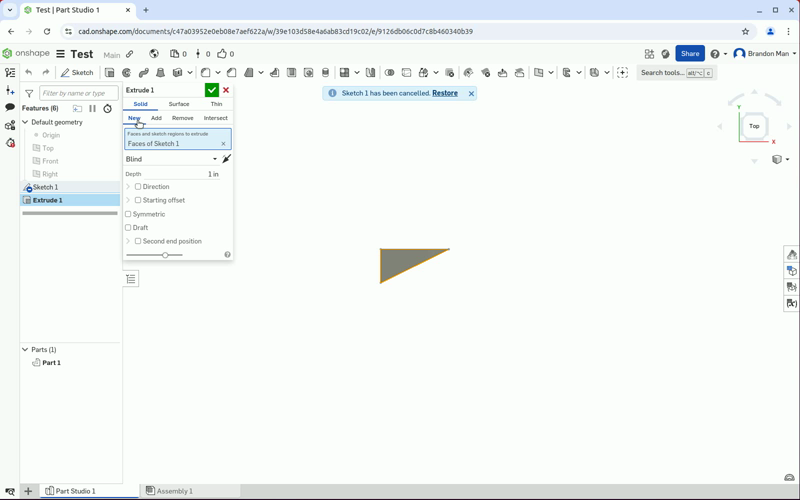
key(tab, 4)
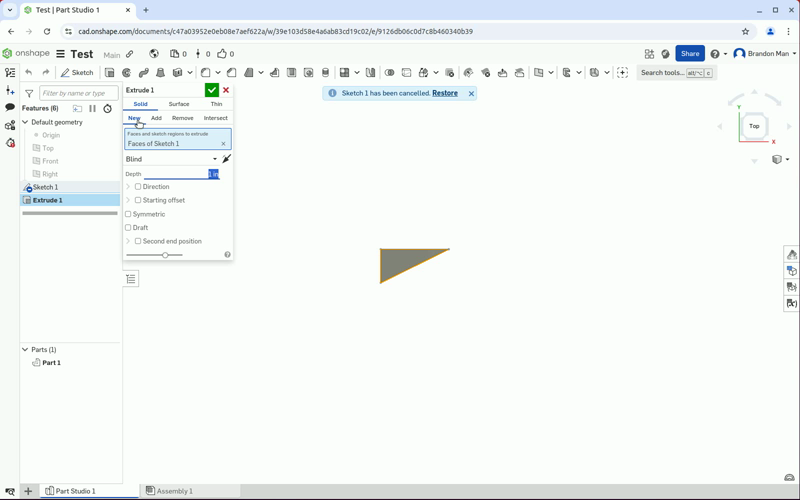
text(6.74)
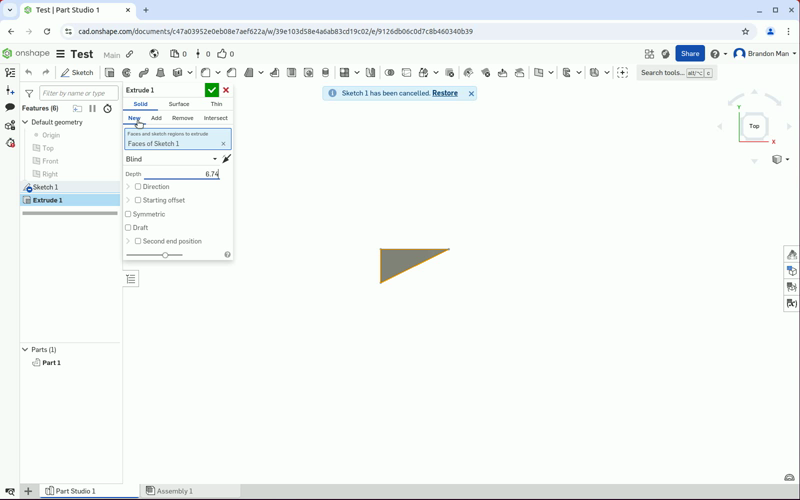
key(enter)
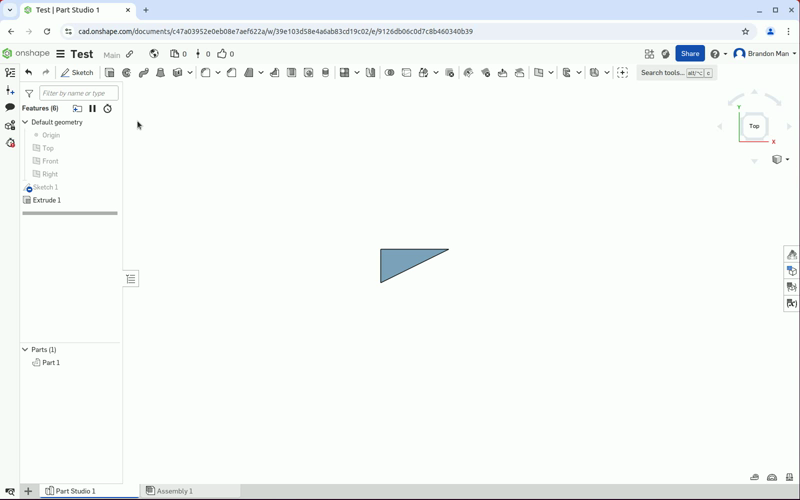
key(shift+h)
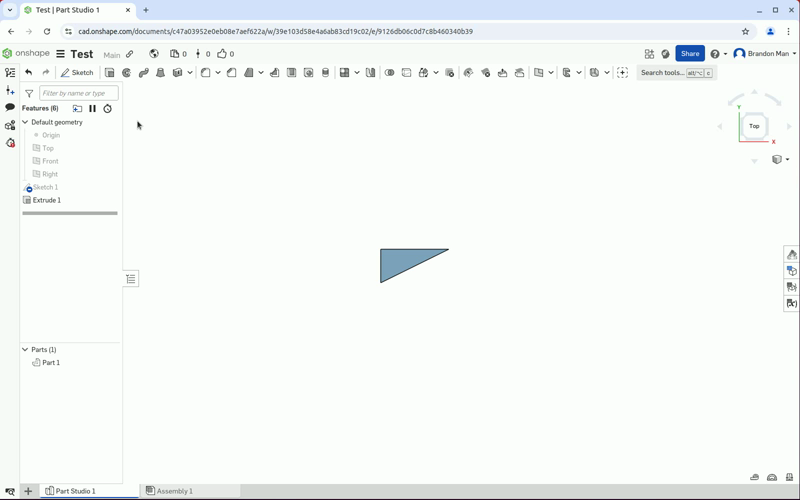
key(shift+h)
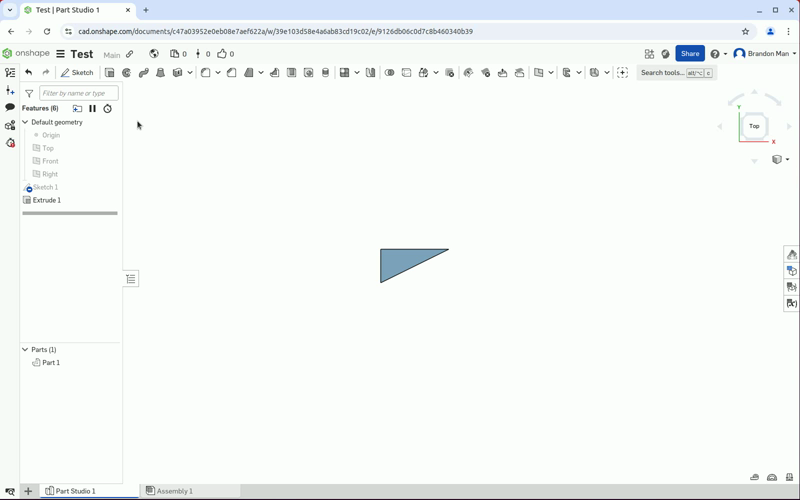
mouse_move(73, 189)
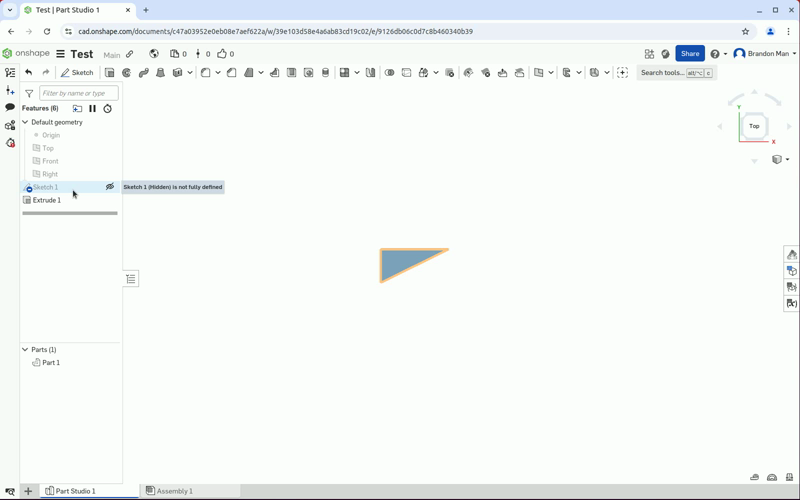
click(73, 189)
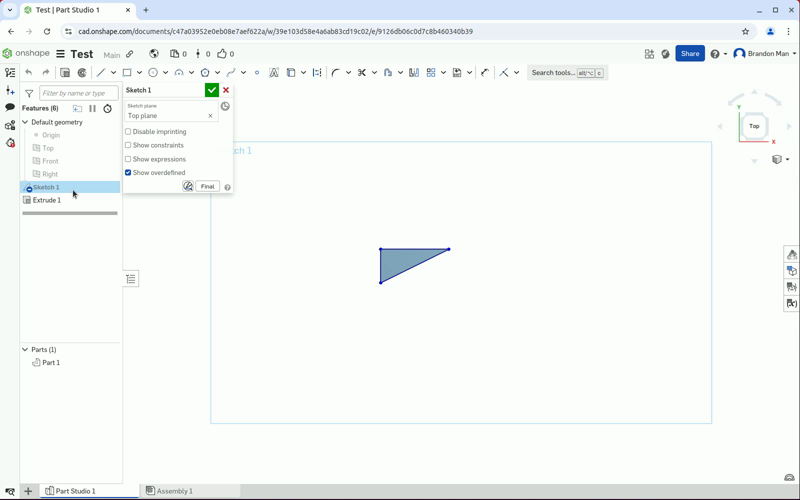
mouse_move(229, 92)
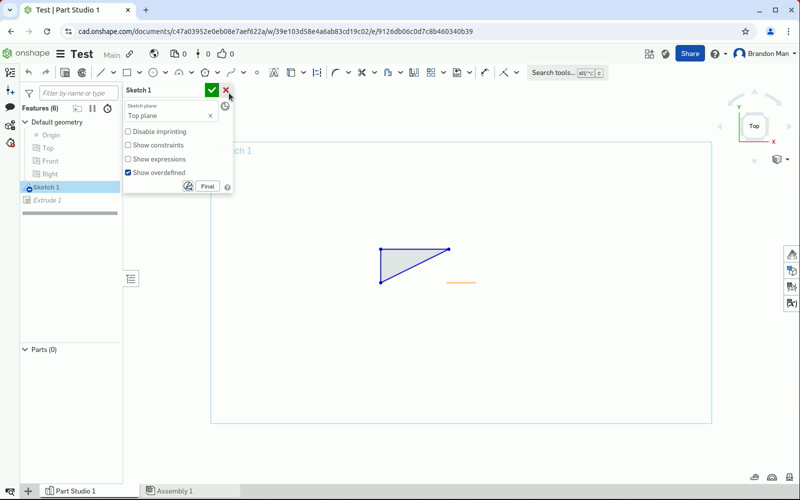
click(229, 92)
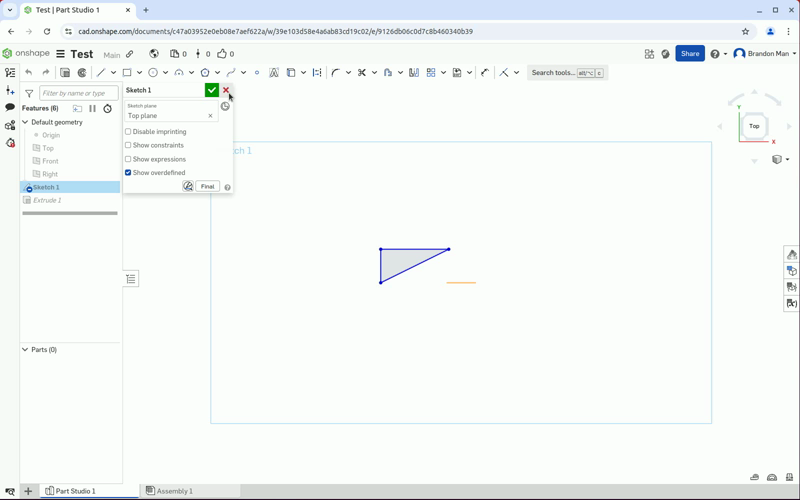
key(shift+s)
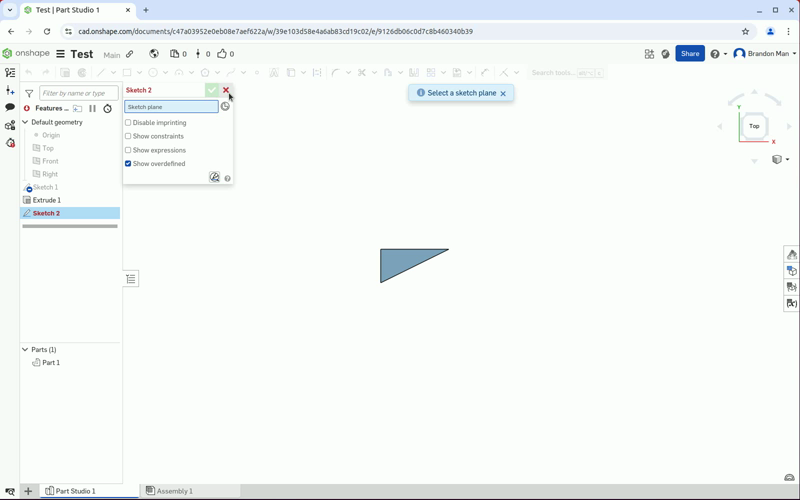
mouse_move(73, 150)
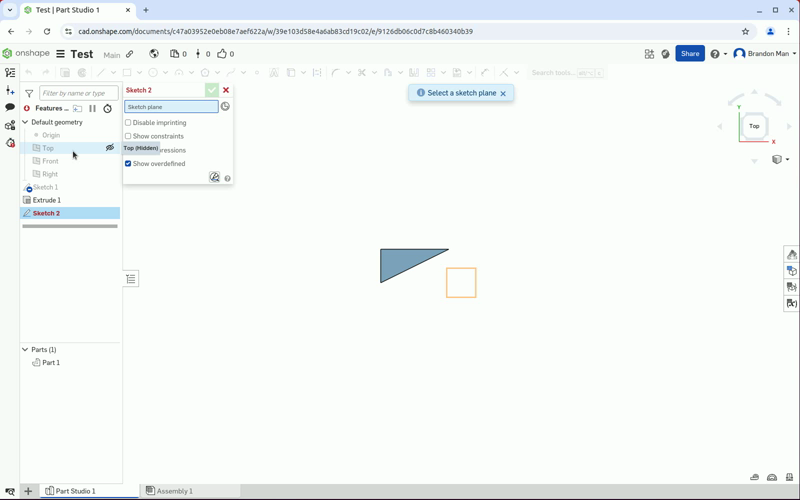
click(73, 150)
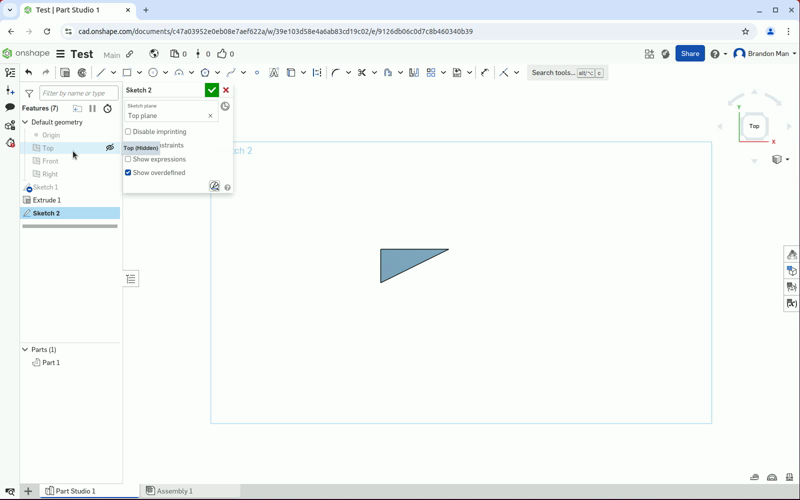
mouse_move(73, 352)
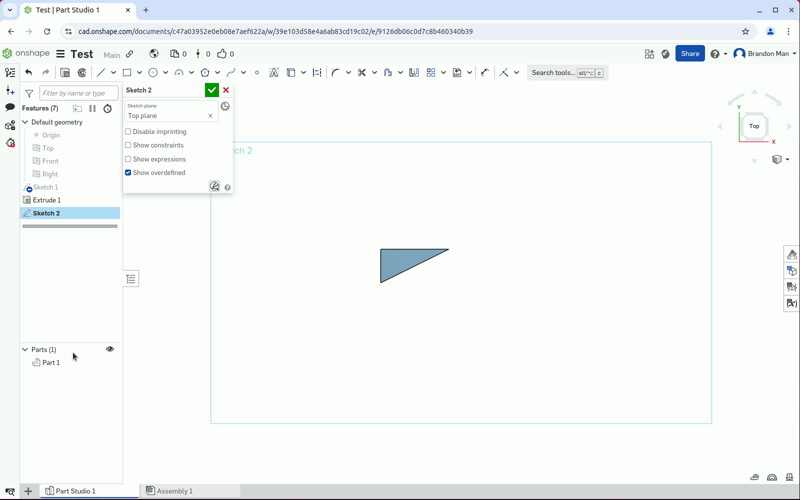
key(y)
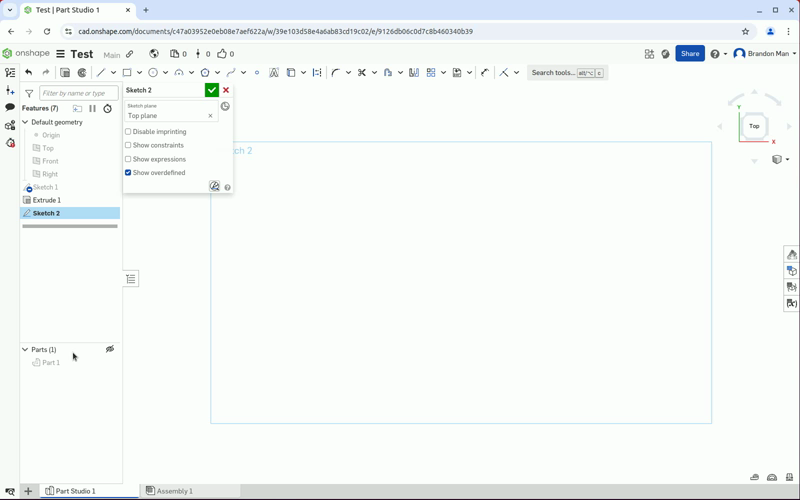
key(l)
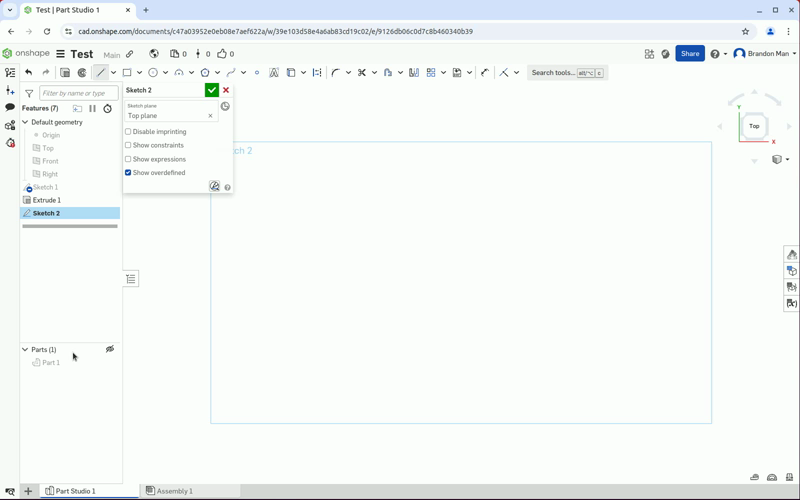
key_down(shift)
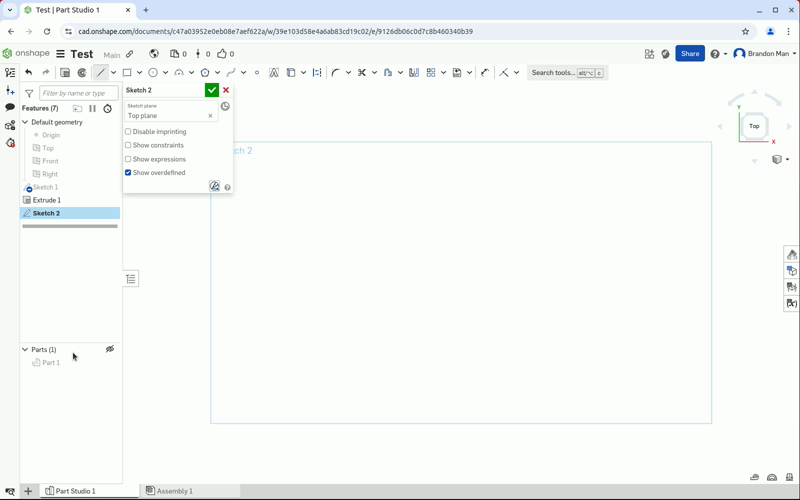
mouse_move(348, 315)
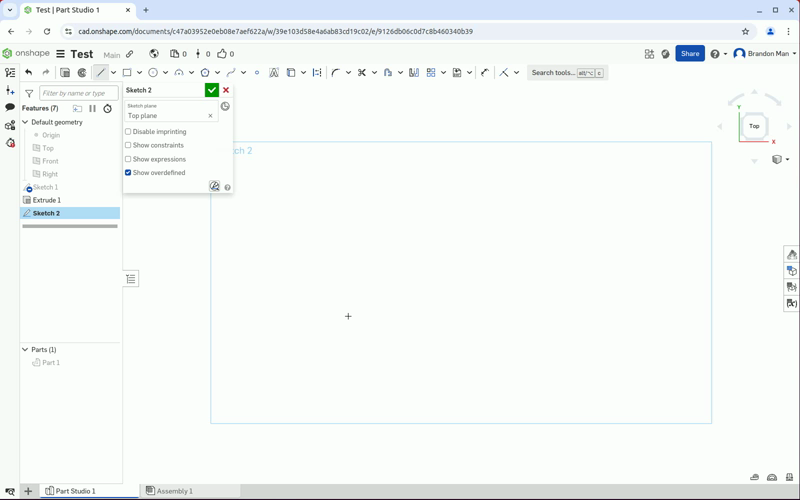
click(348, 315)
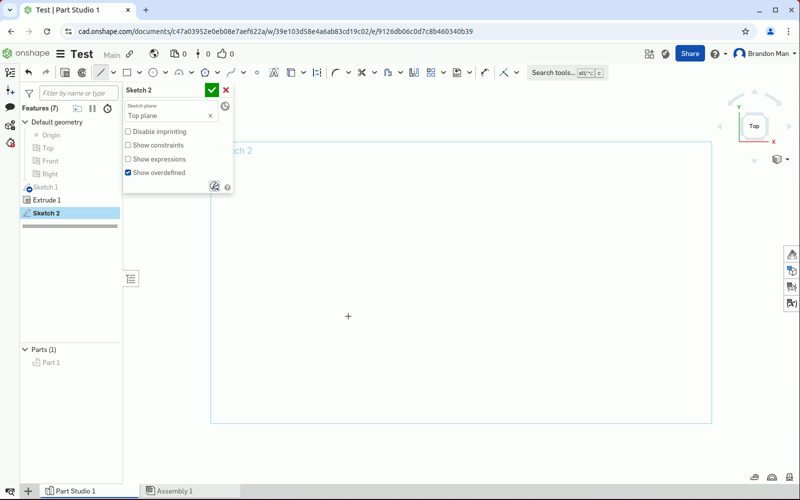
key_up(shift)
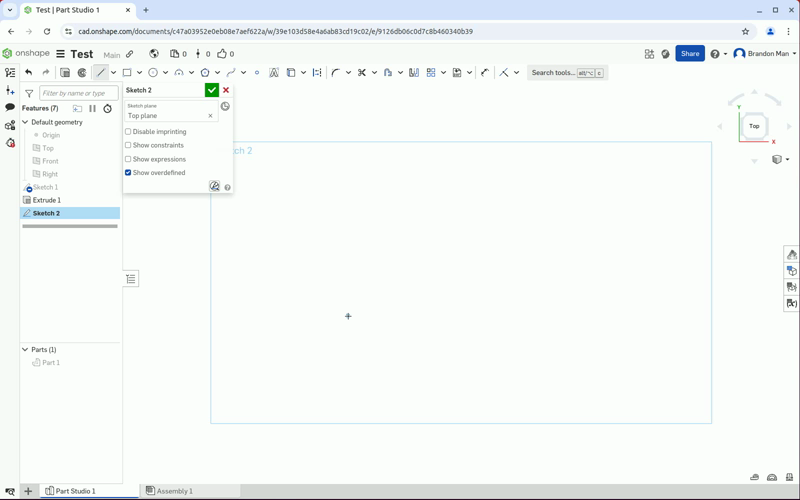
key_down(shift)
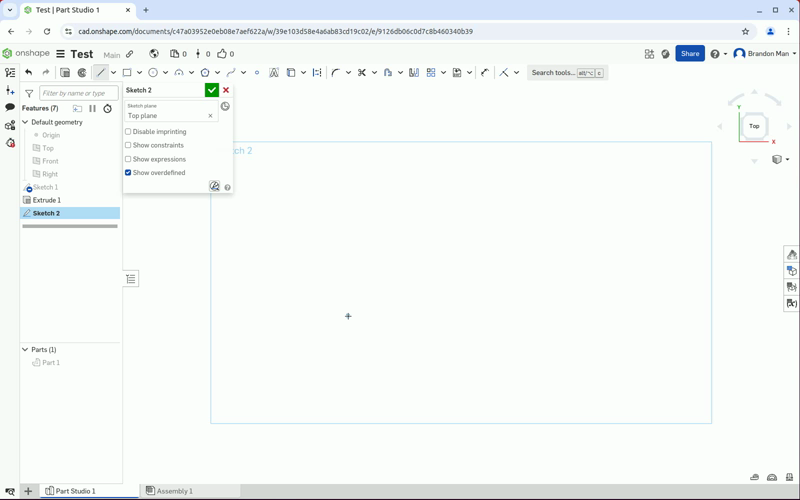
mouse_move(378, 315)
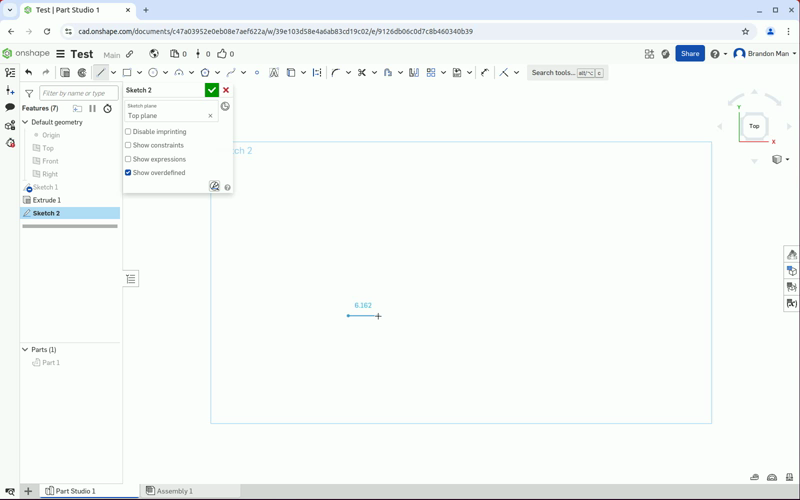
mouse_move(381, 315)
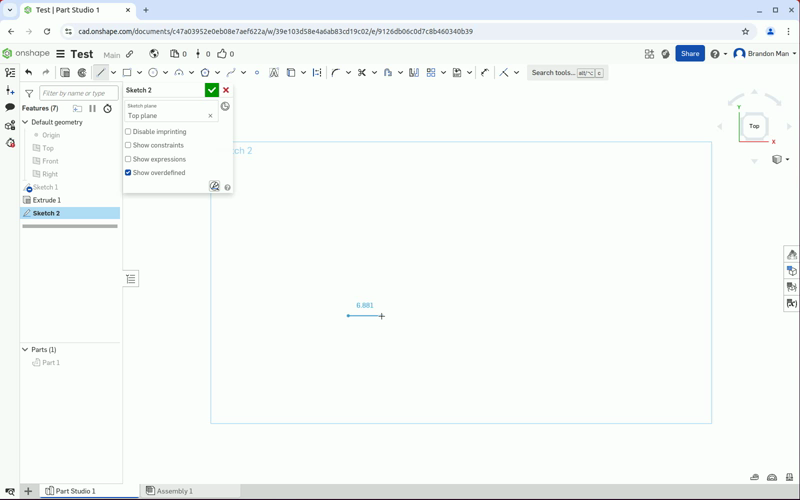
click(381, 315)
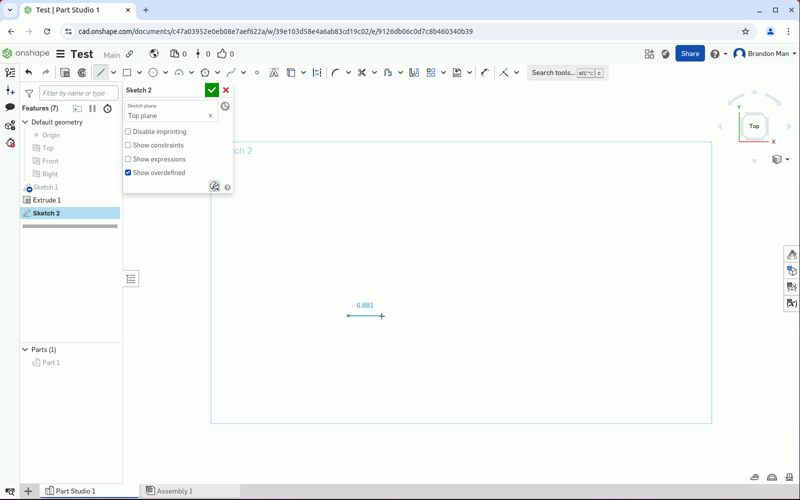
key_up(shift)
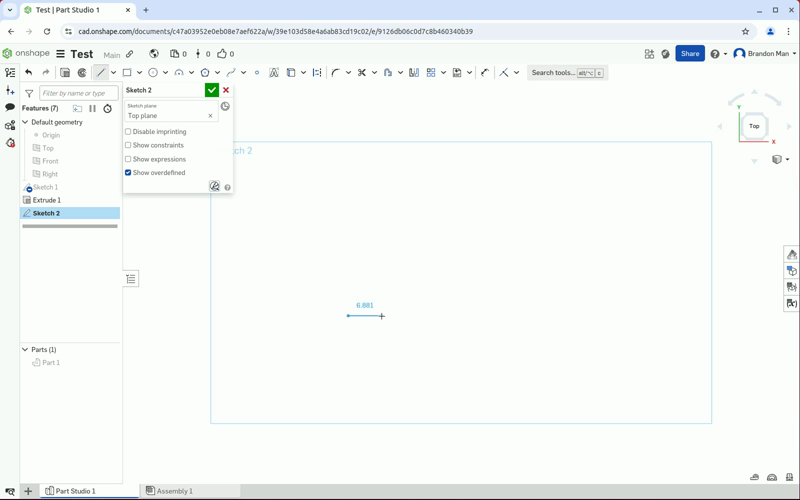
key_down(shift)
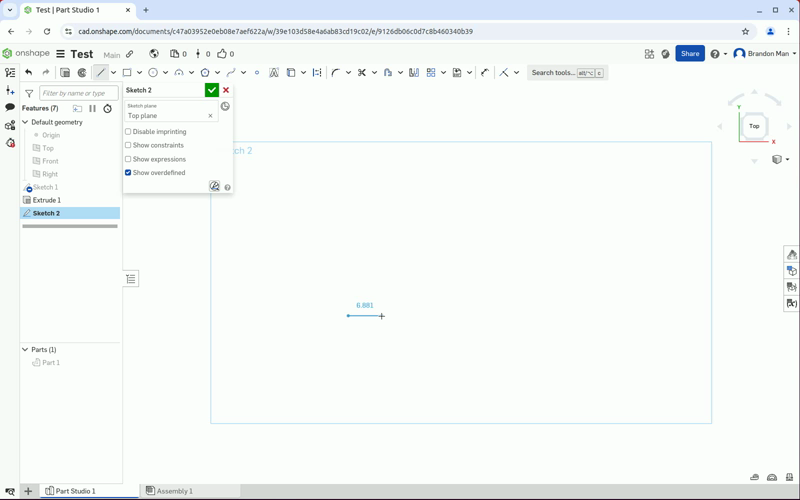
mouse_move(411, 315)
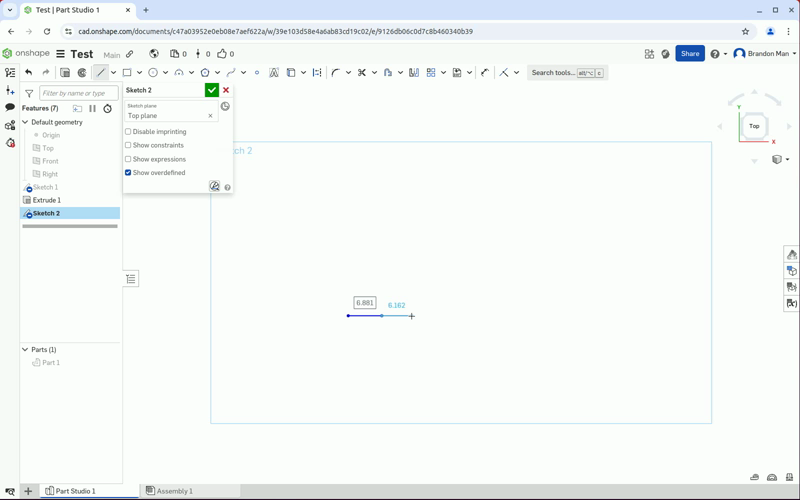
mouse_move(381, 282)
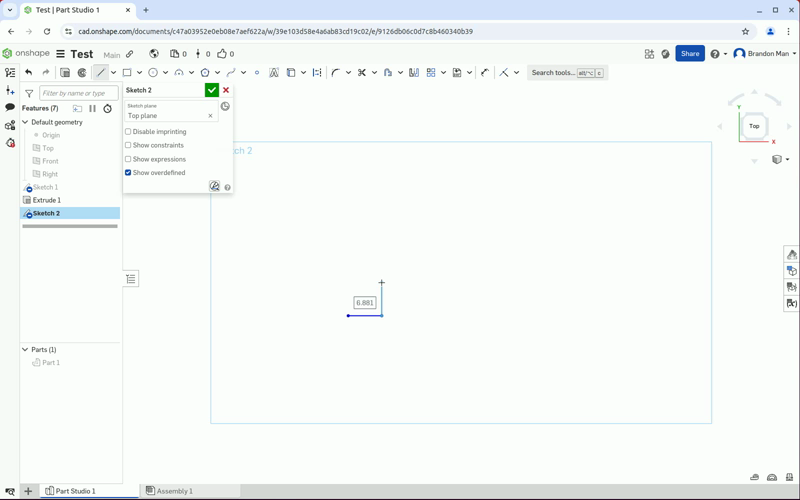
click(381, 282)
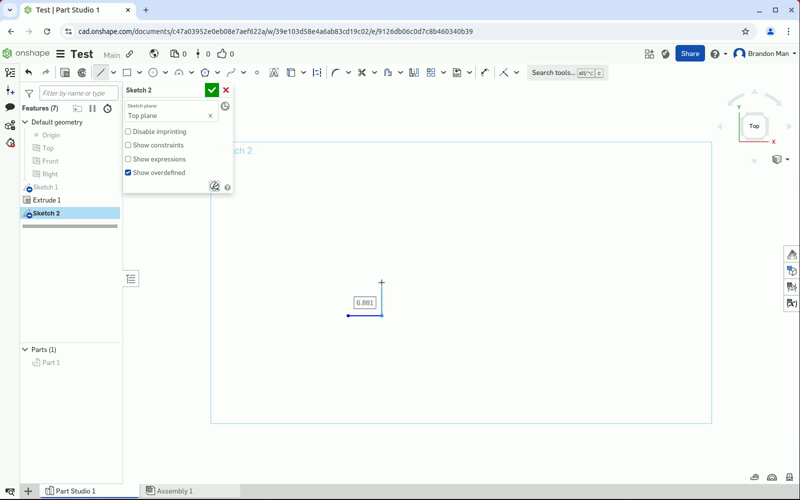
key_up(shift)
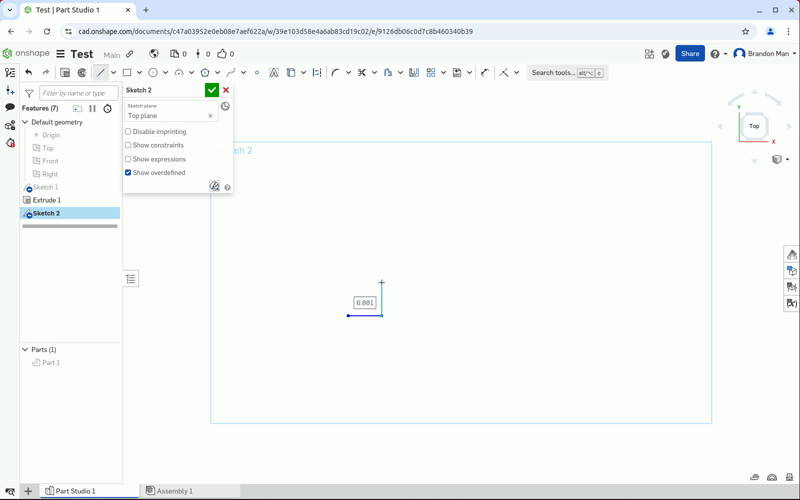
key_down(shift)
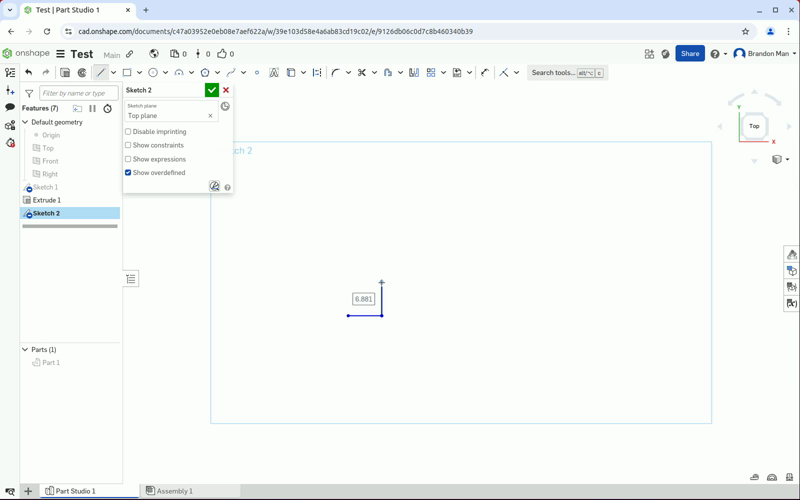
mouse_move(411, 282)
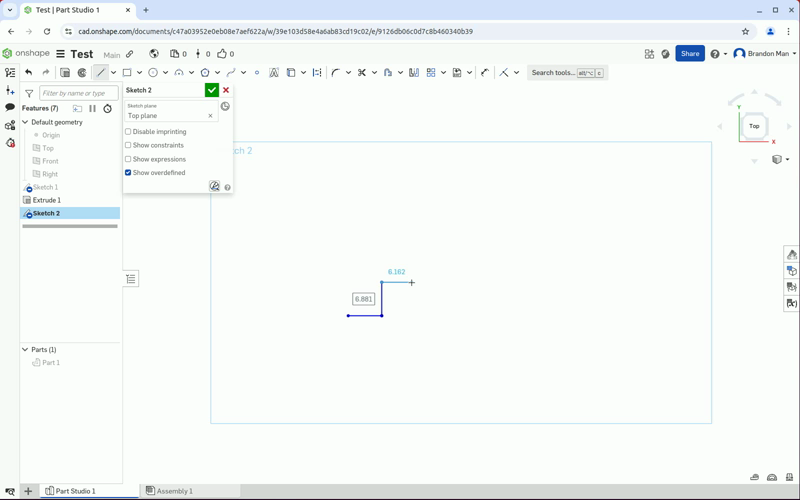
mouse_move(381, 248)
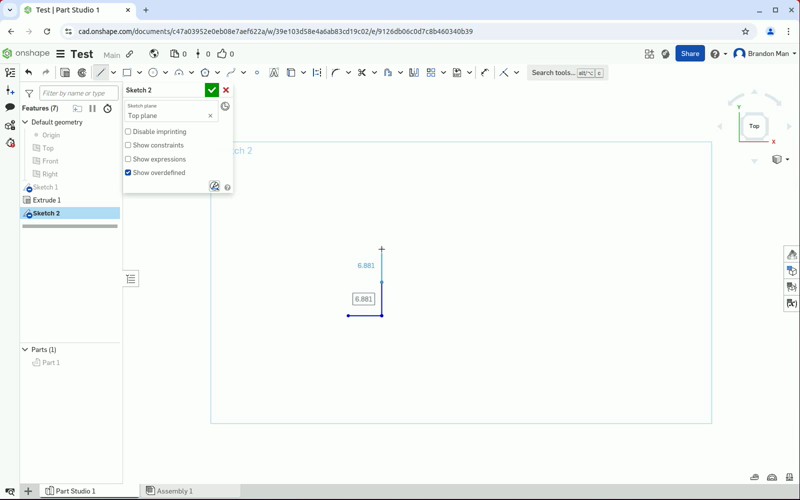
click(381, 248)
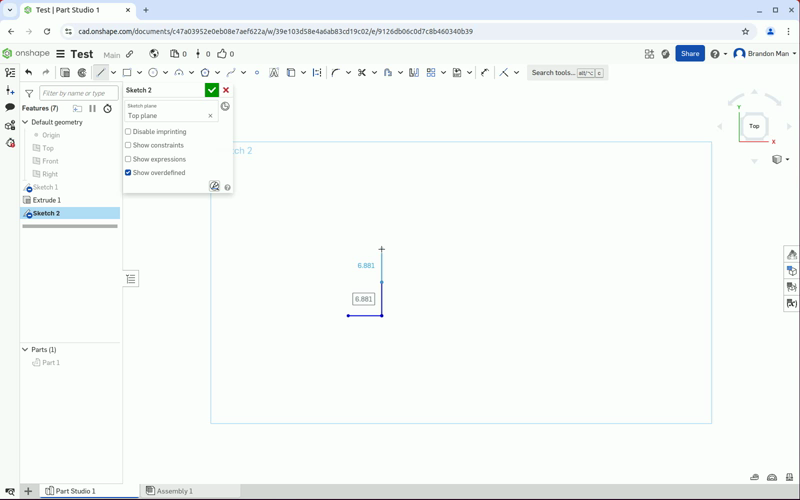
key_up(shift)
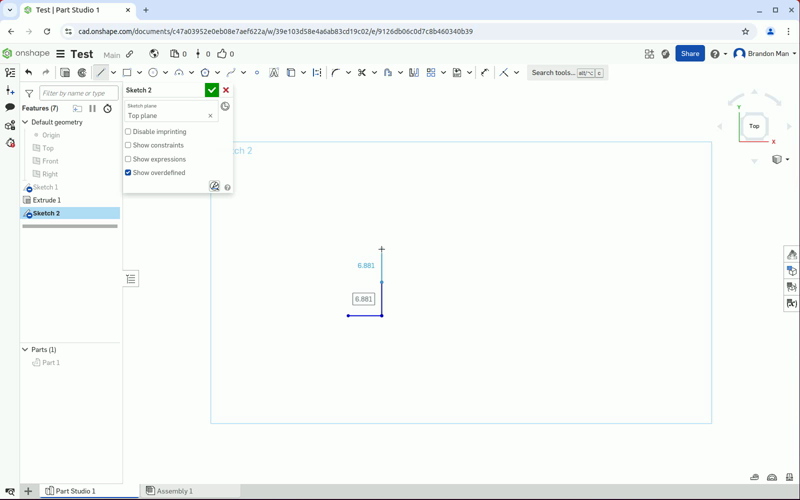
key_down(shift)
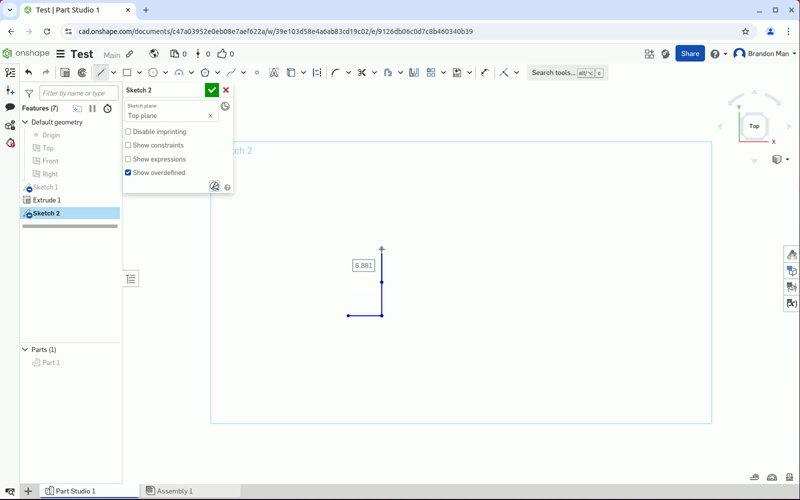
mouse_move(449, 248)
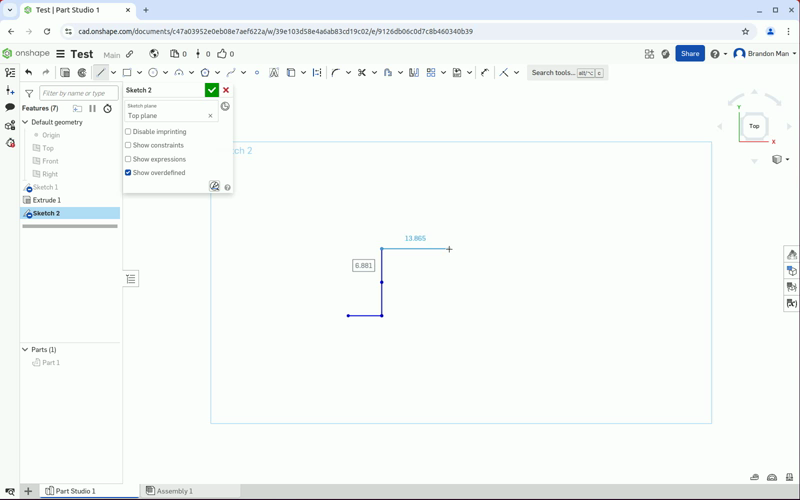
click(449, 248)
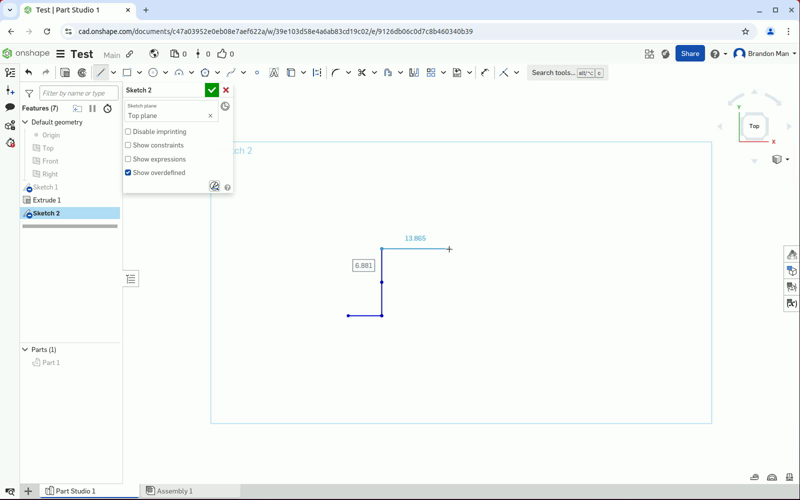
key_up(shift)
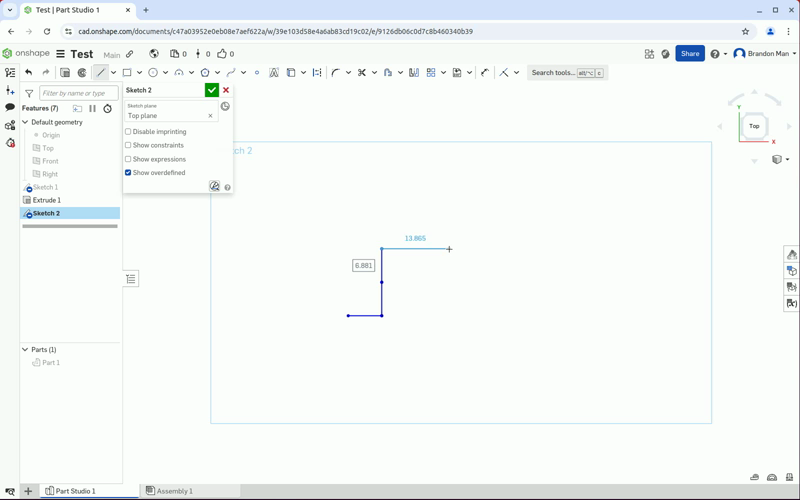
key_down(shift)
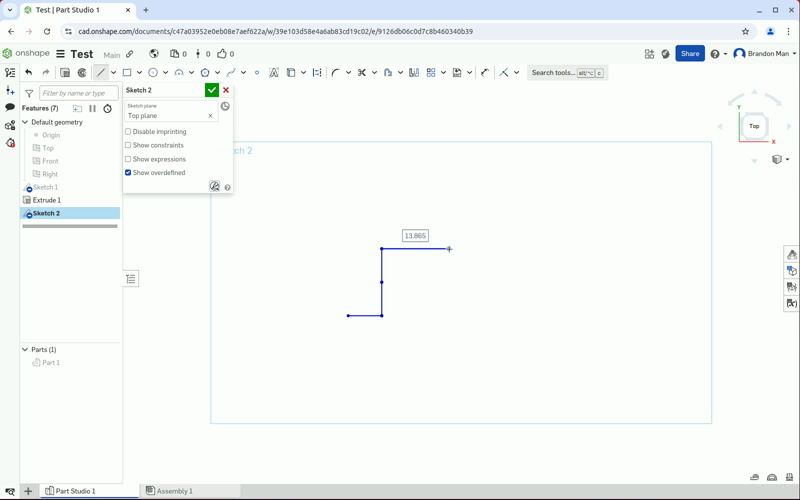
mouse_move(547, 248)
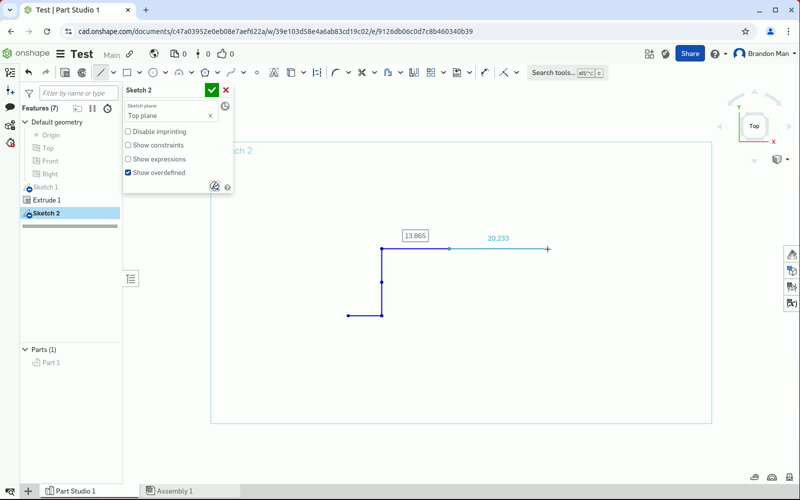
click(547, 248)
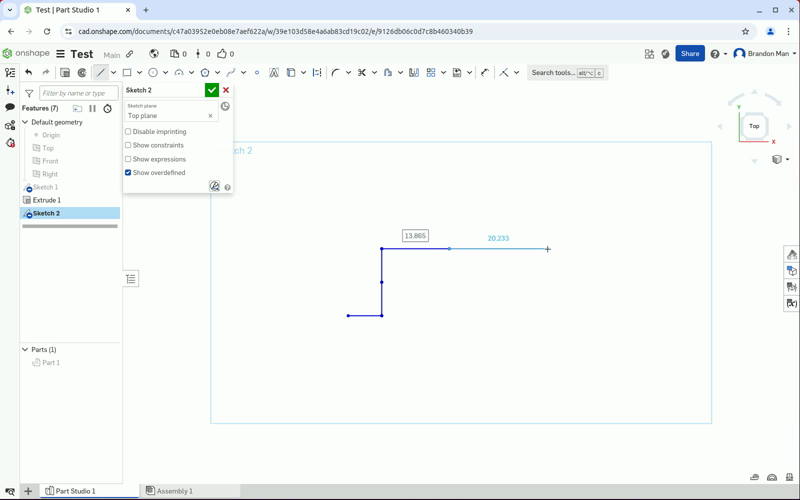
key_up(shift)
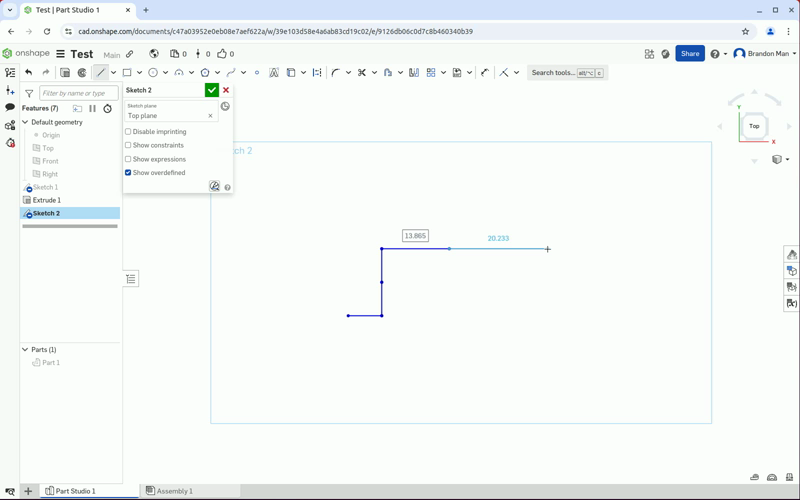
key_down(shift)
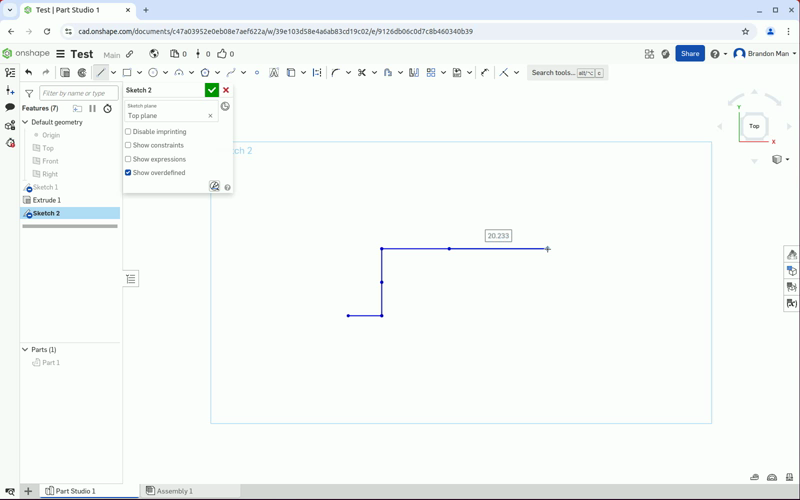
mouse_move(577, 248)
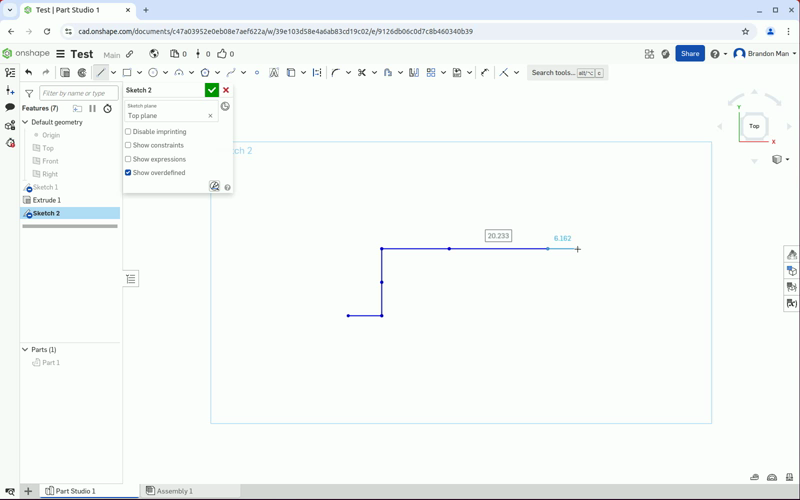
mouse_move(547, 215)
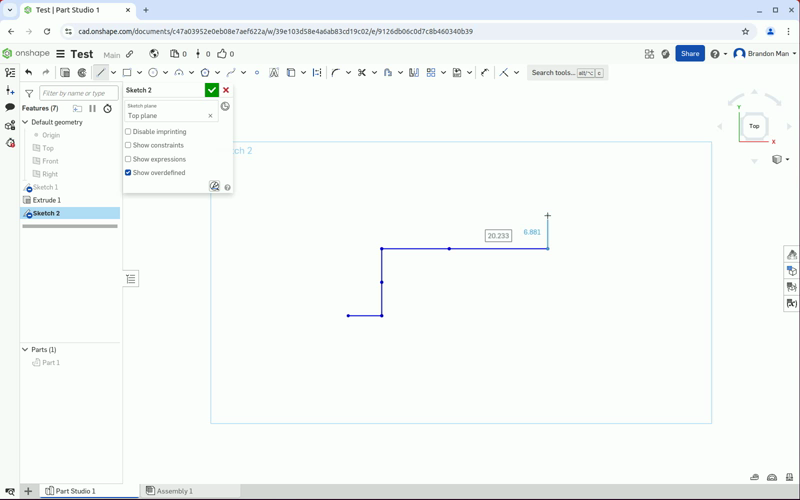
click(547, 215)
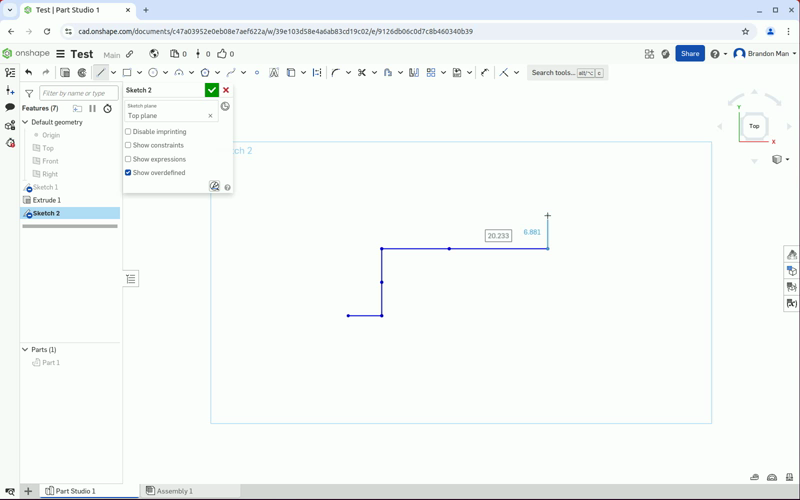
key_up(shift)
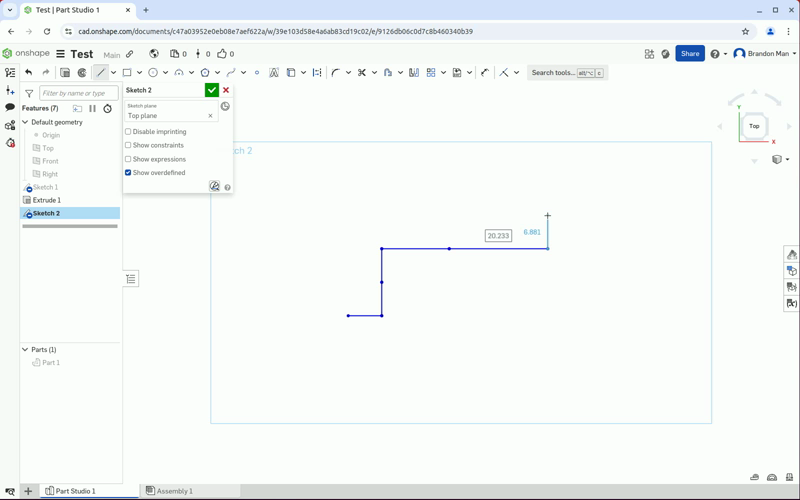
key_down(shift)
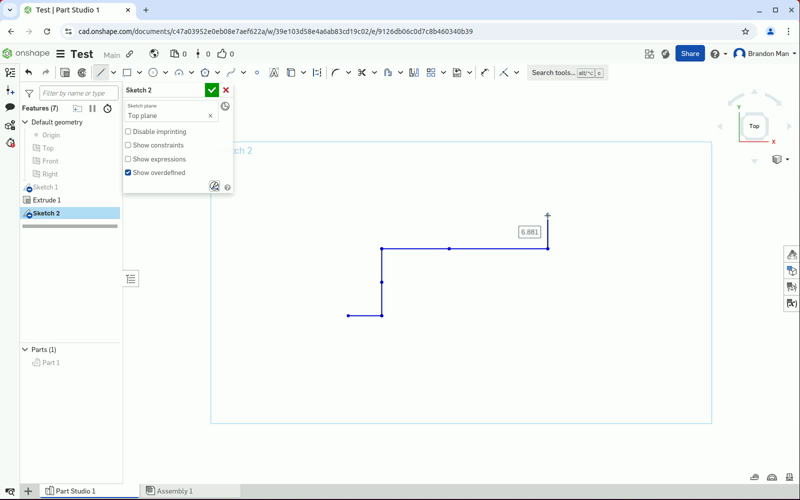
mouse_move(348, 215)
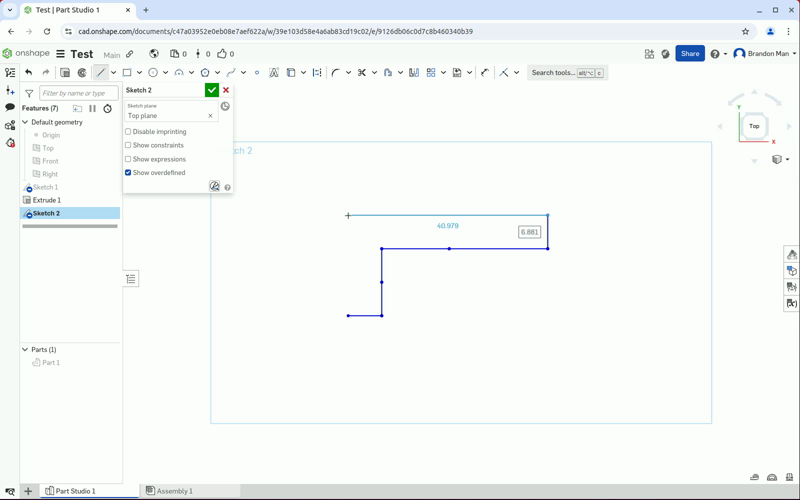
click(348, 215)
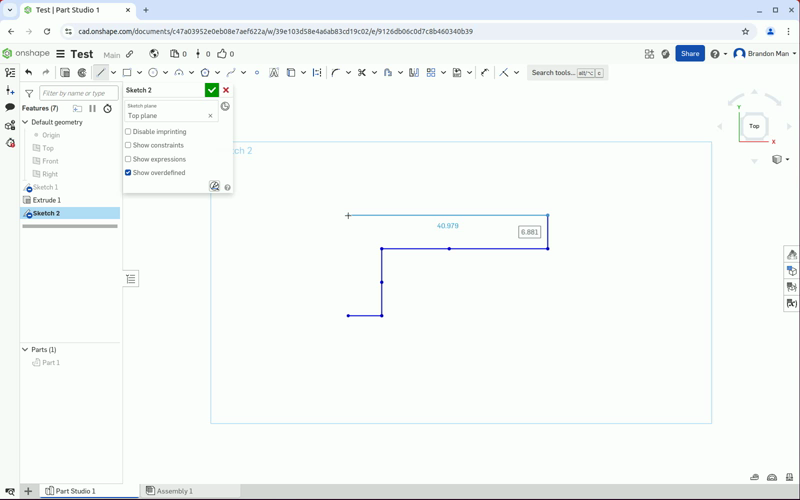
key_up(shift)
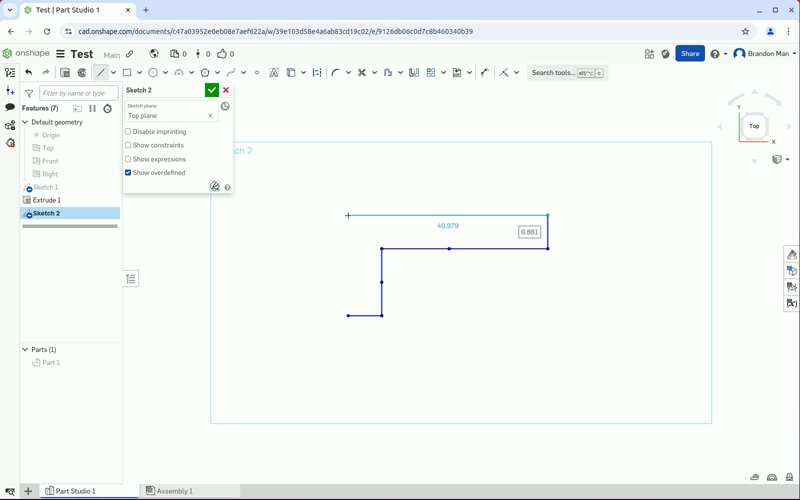
key_down(shift)
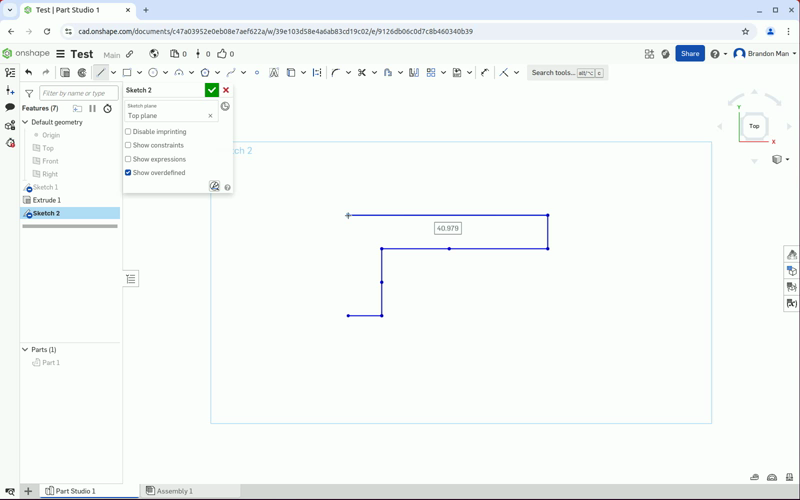
mouse_move(348, 315)
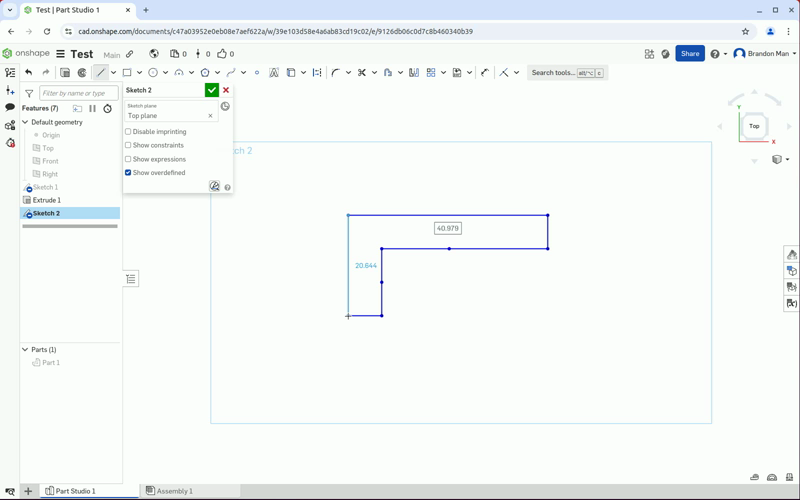
key_up(shift)
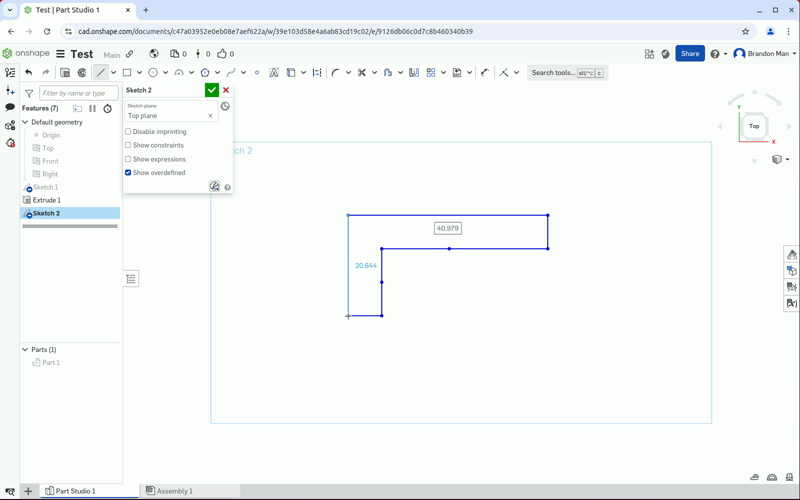
click(348, 315)
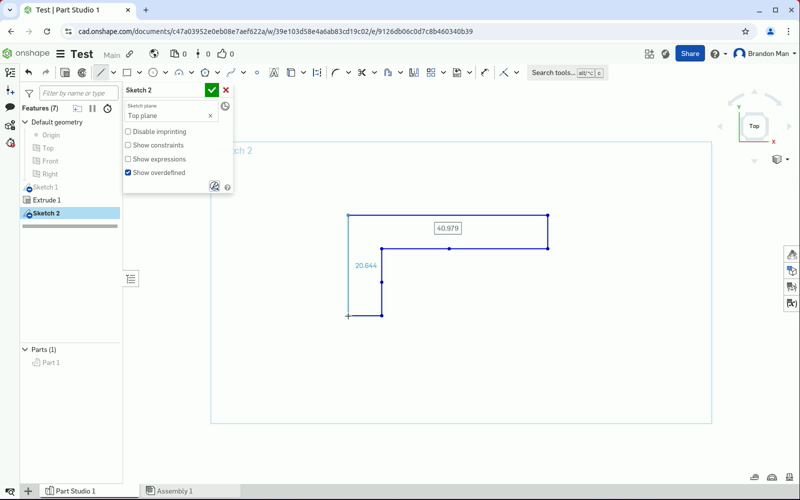
key(esc)
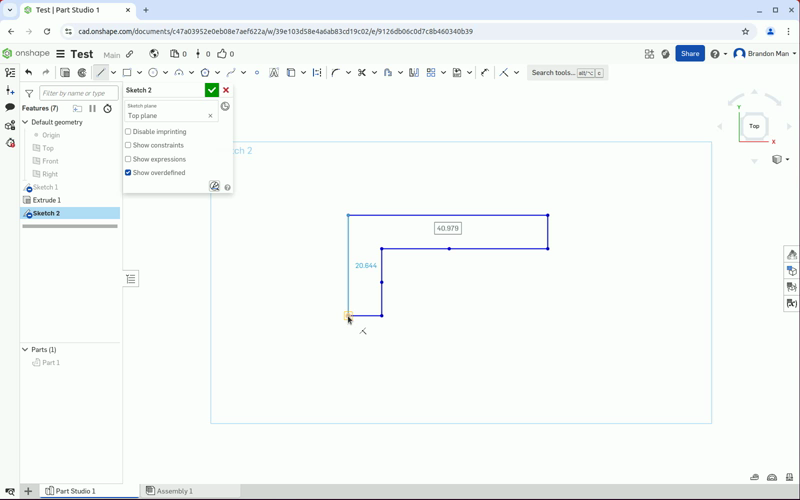
mouse_move(400, 224)
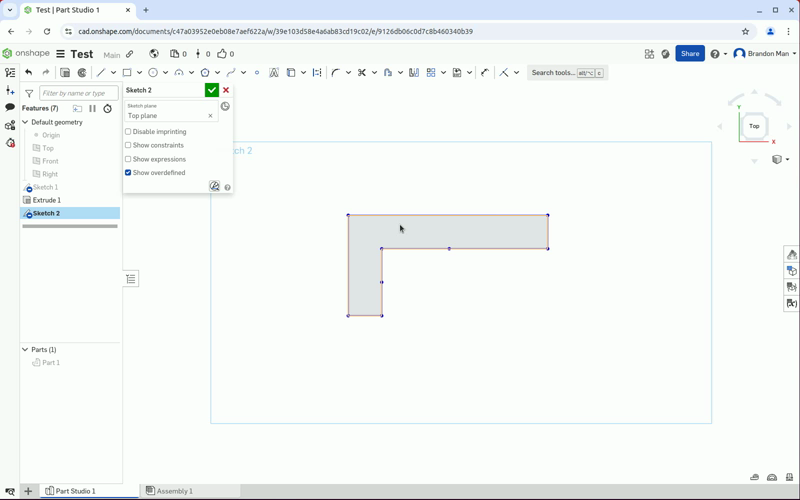
click(400, 224)
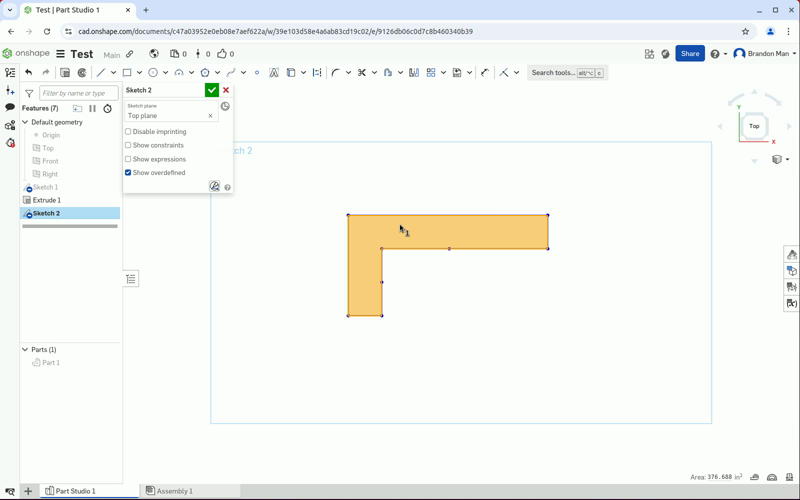
mouse_move(73, 352)
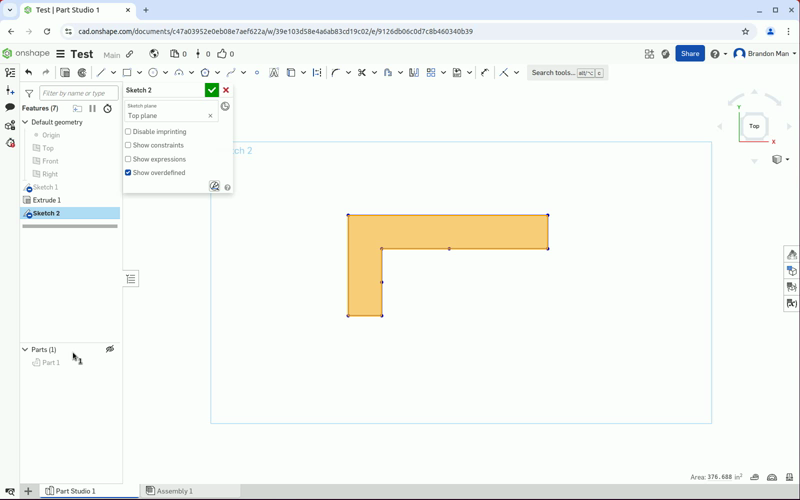
key(shift+y)
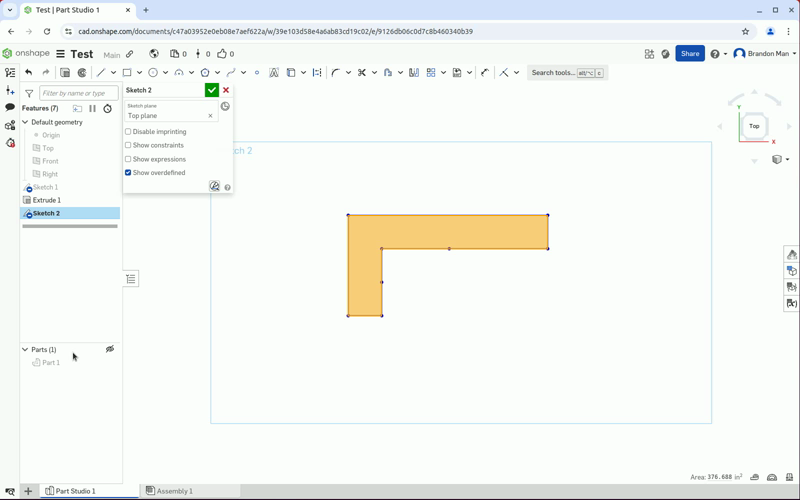
key(shift+e)
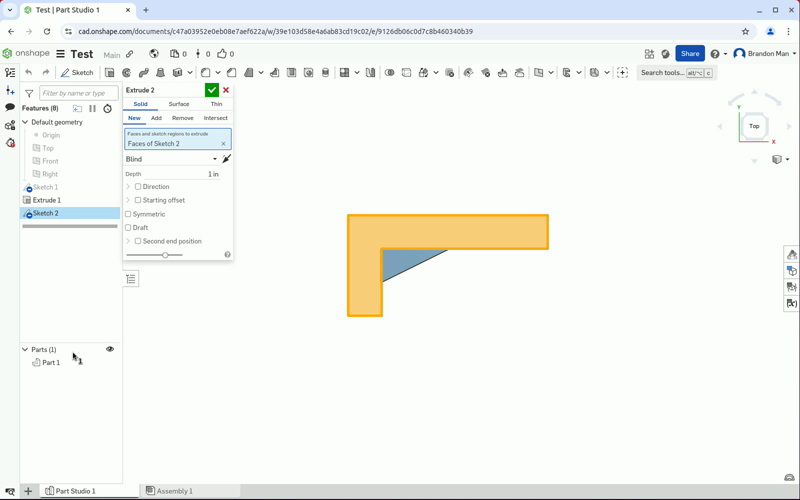
mouse_move(143, 106)
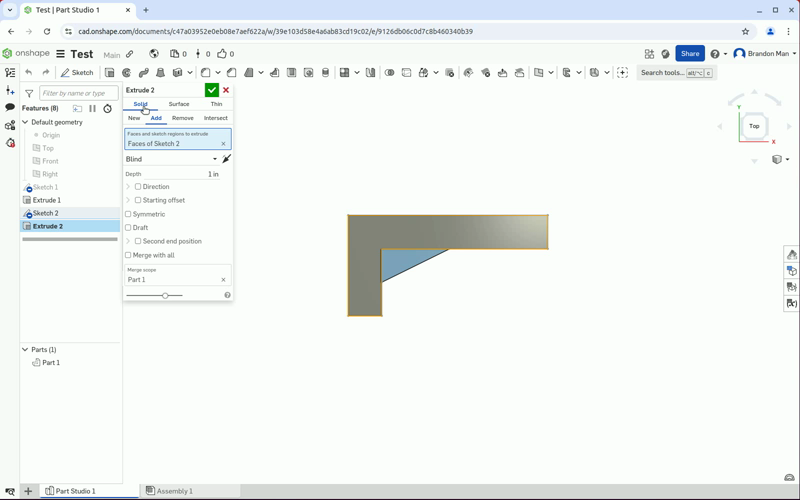
click(143, 106)
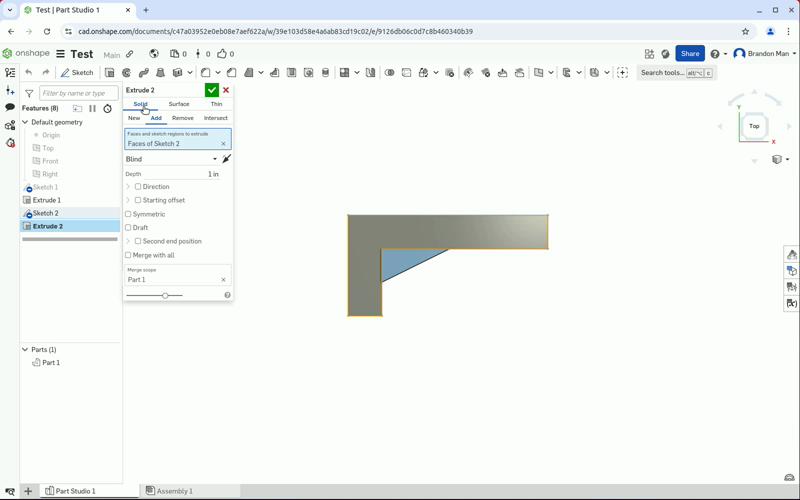
mouse_move(137, 120)
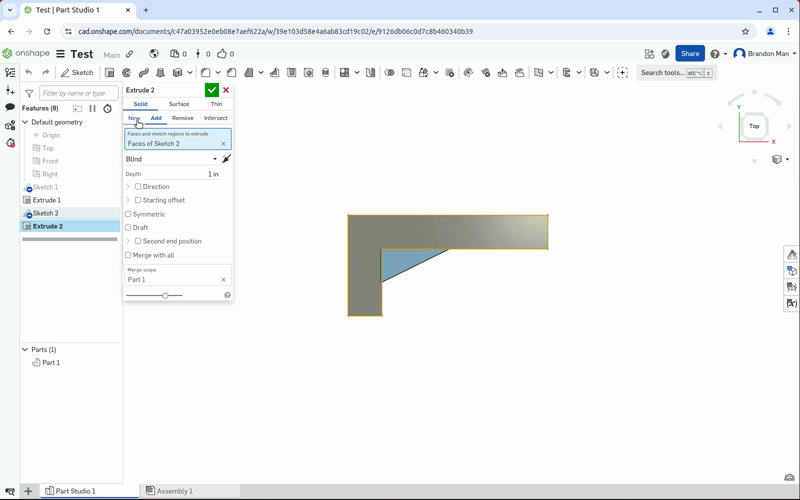
click(137, 120)
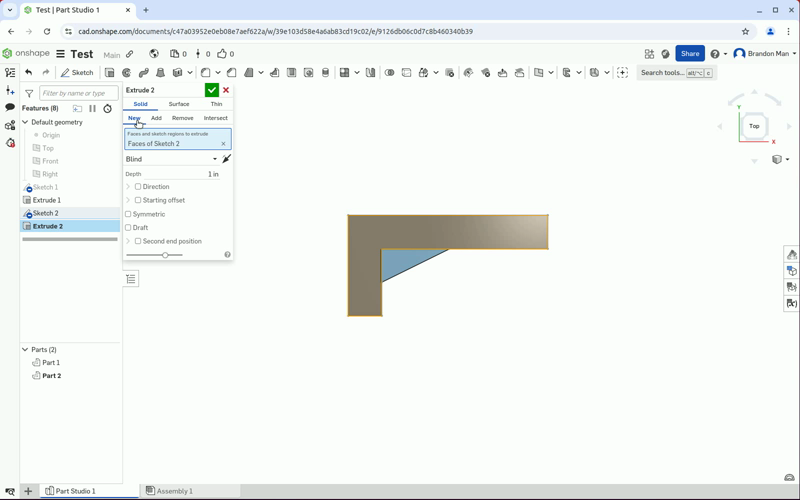
key(tab, 4)
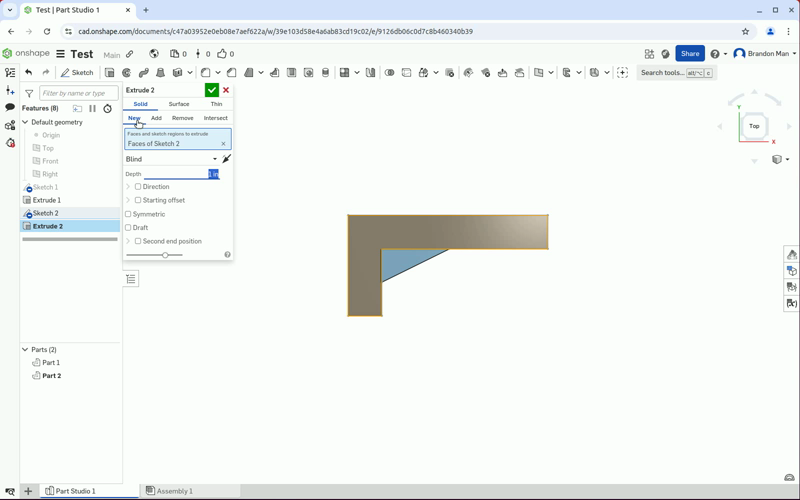
text(13.721)
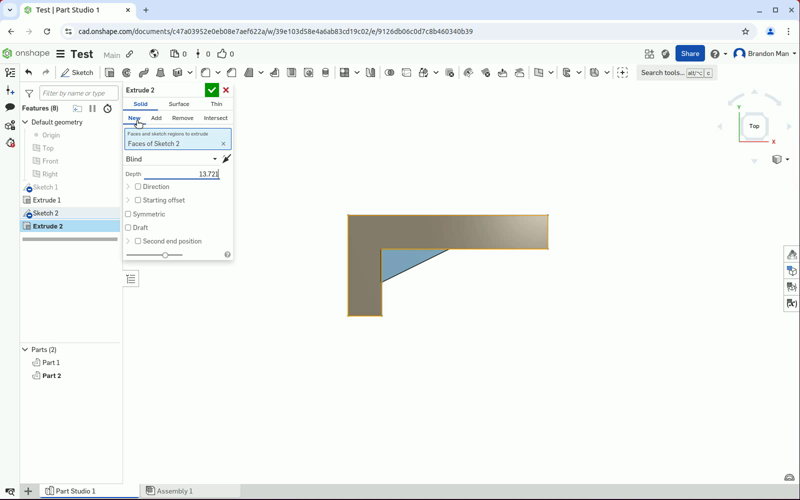
key(enter)
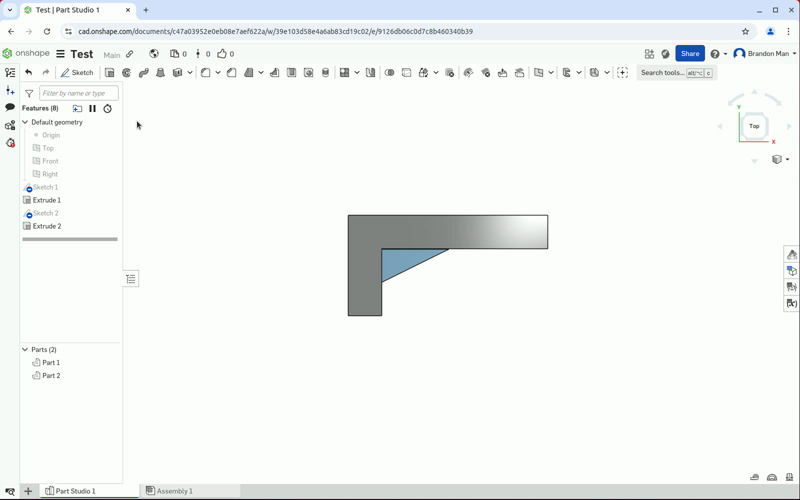
key(shift+h)
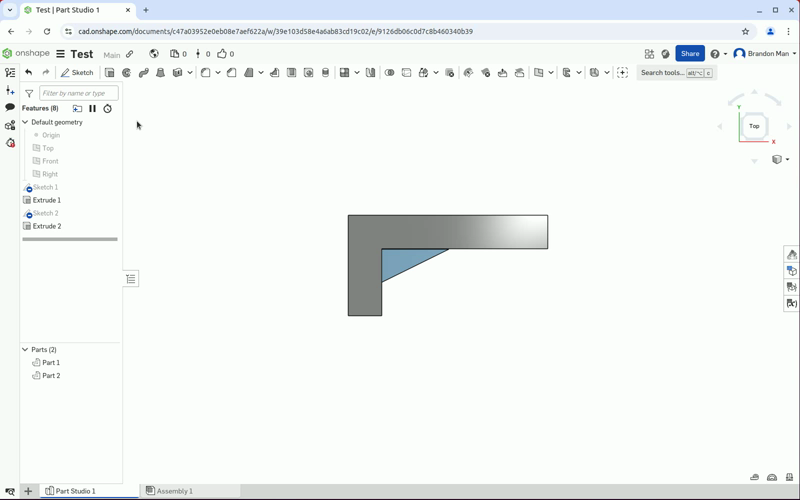
key(shift+h)
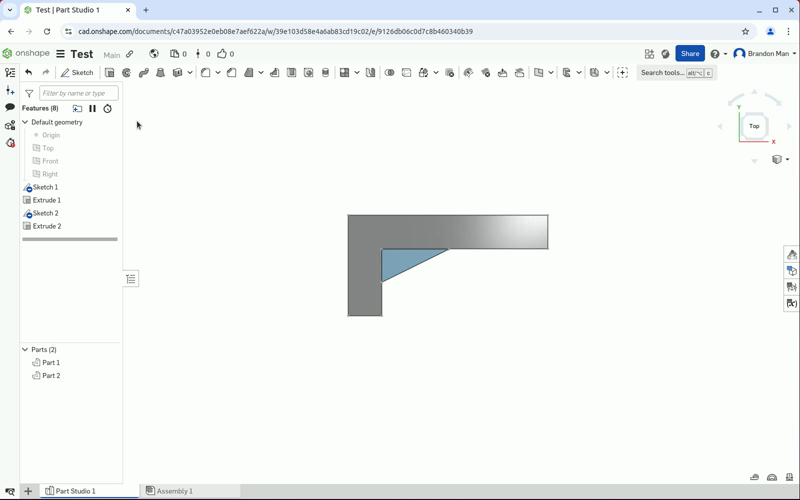
key(shift+7)
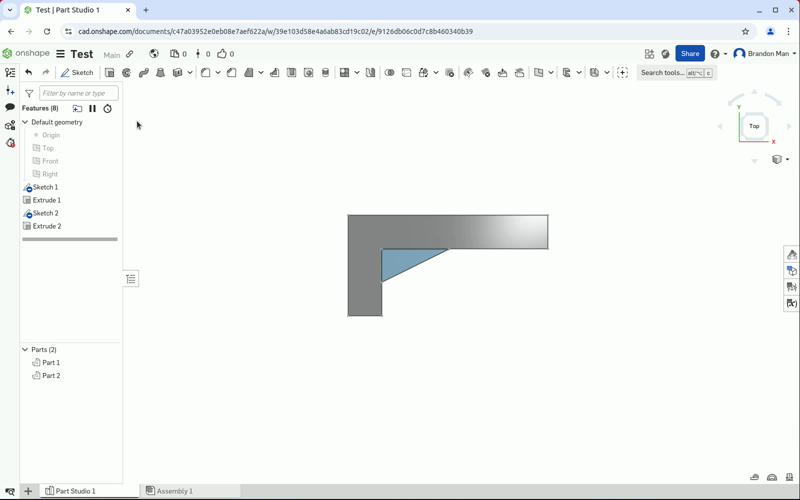
key(up, 3)
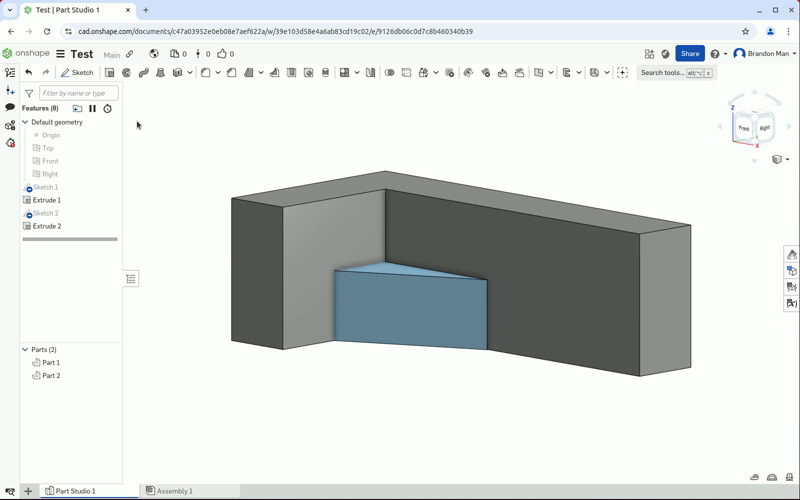
key(left, 3)
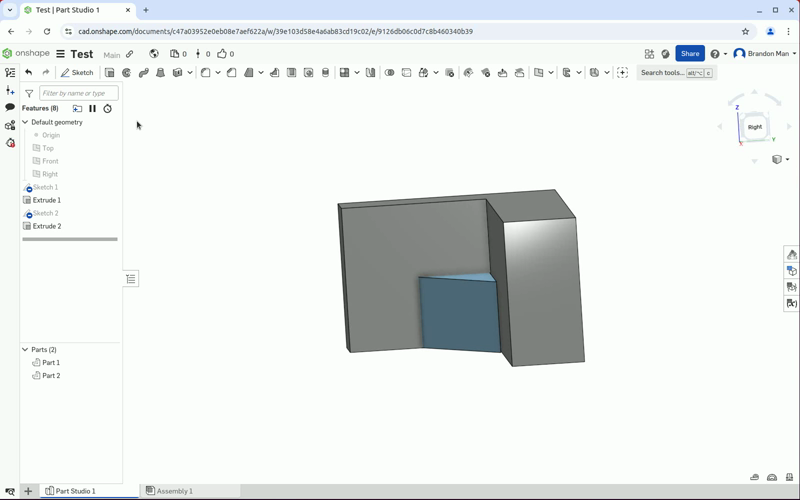
key(right, 3)
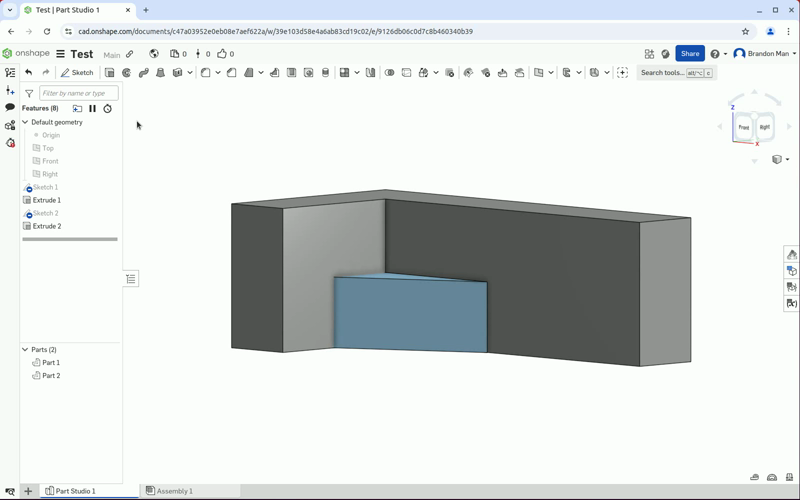
key(down, 3)
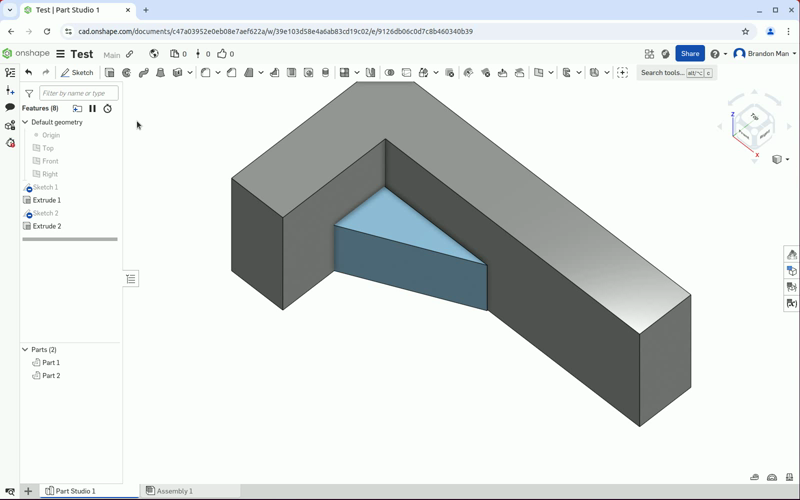
mouse_move(73, 189)
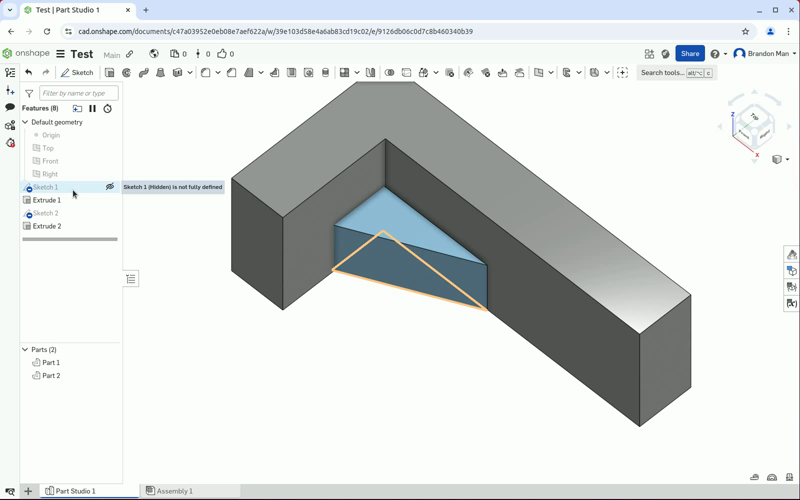
click(73, 189)